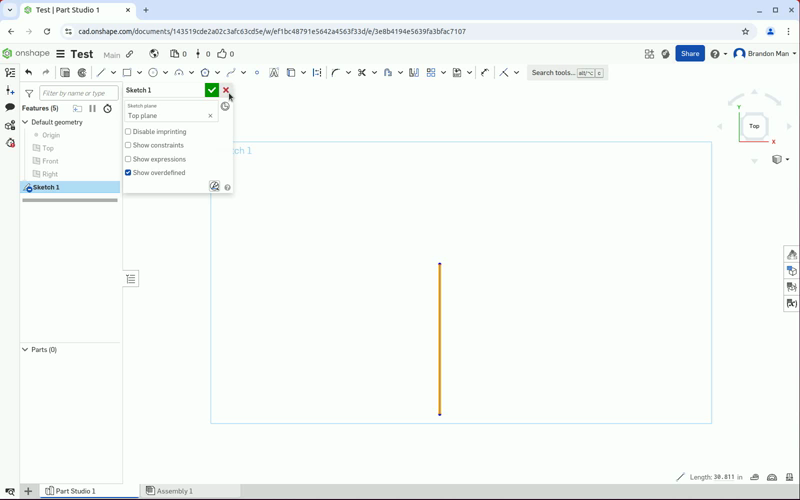
key(shift+h)
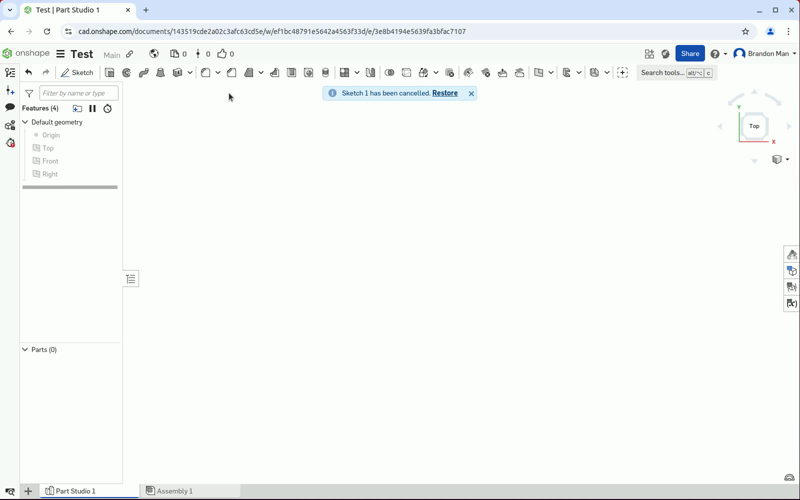
mouse_move(73, 352)
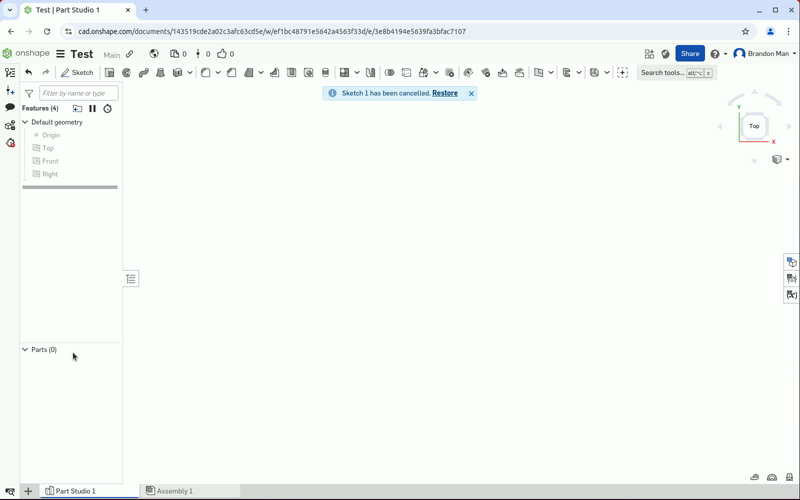
key(y)
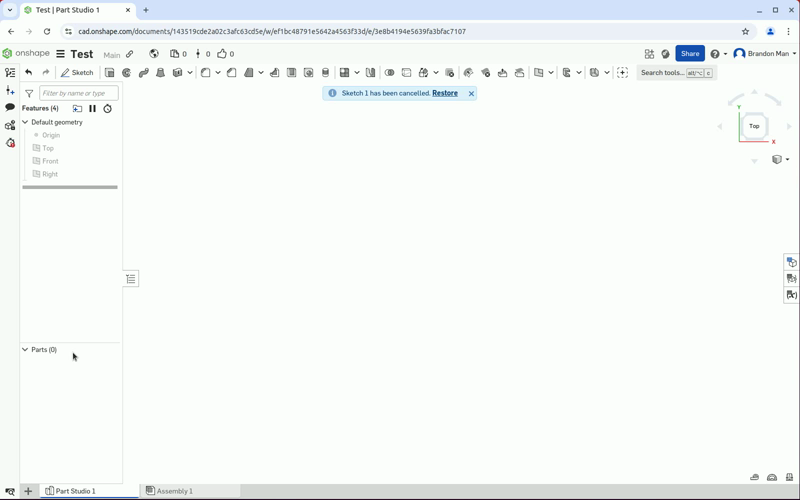
key(shift+p)
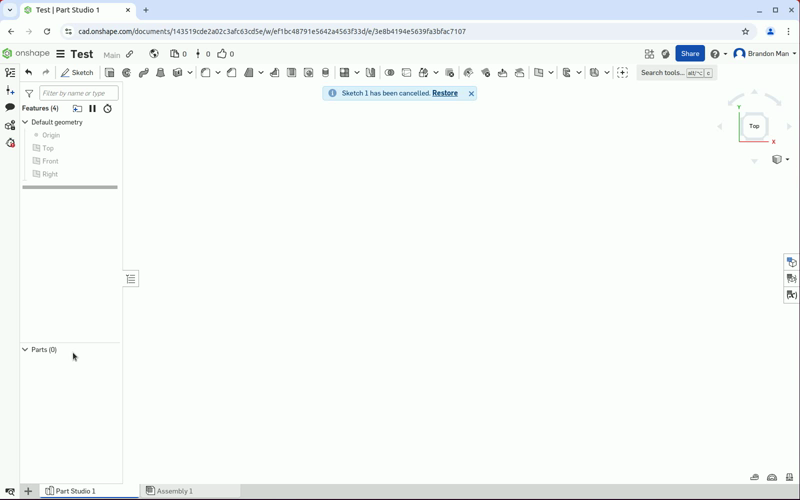
key(space)
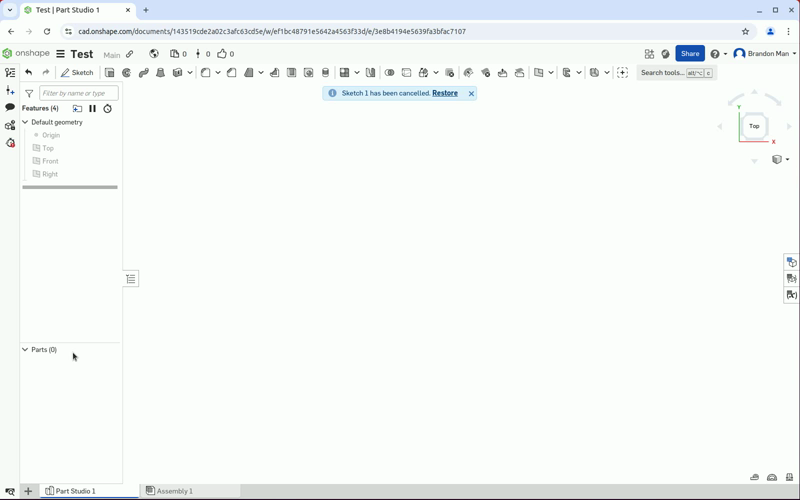
key_down(shift)
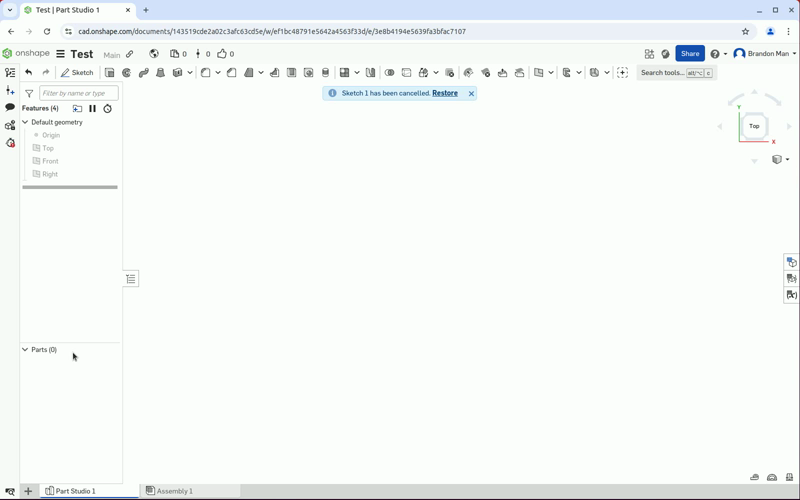
key(up)
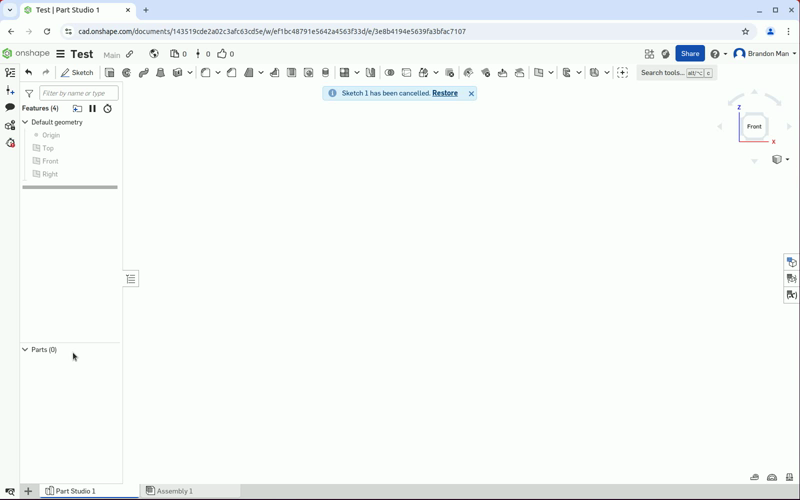
key_up(shift)
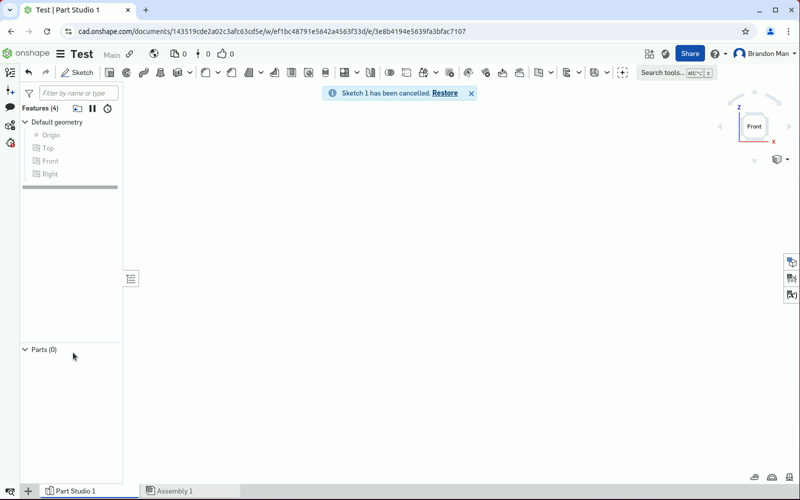
mouse_move(73, 352)
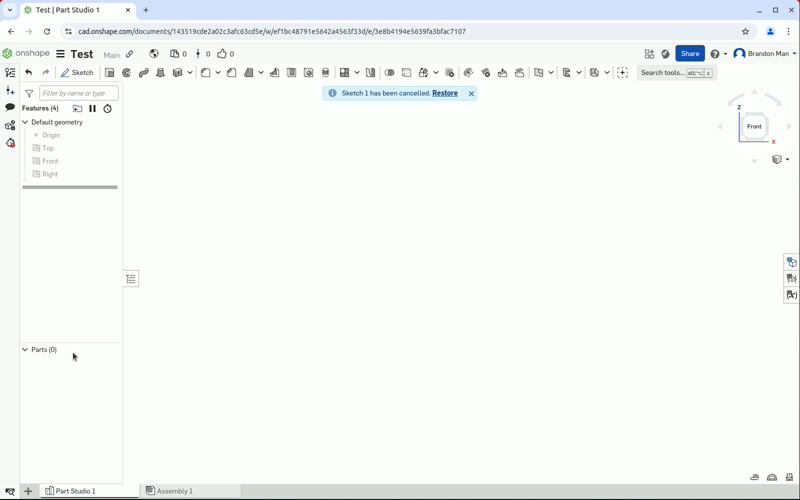
key(shift+y)
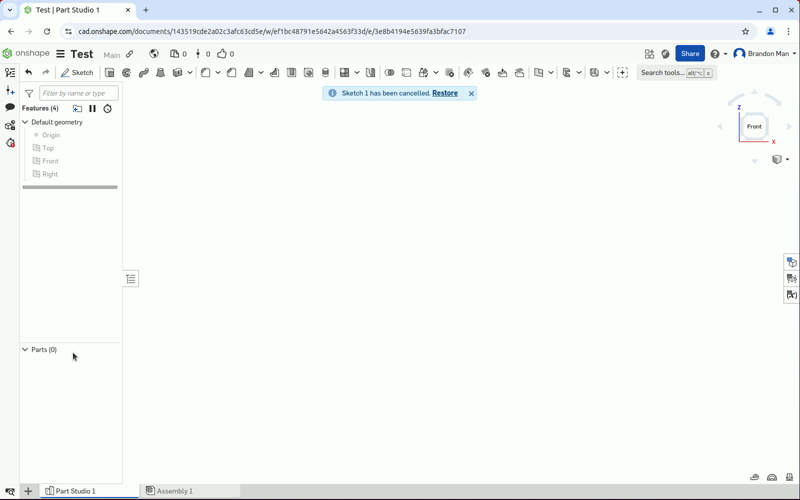
key(shift+s)
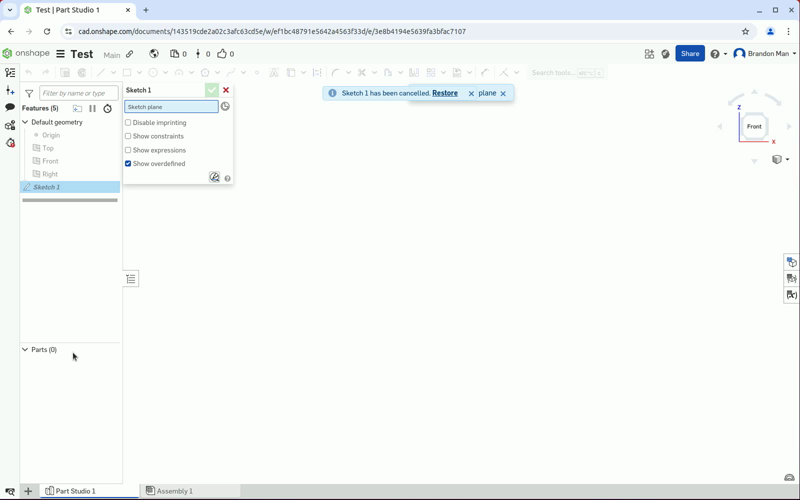
mouse_move(73, 163)
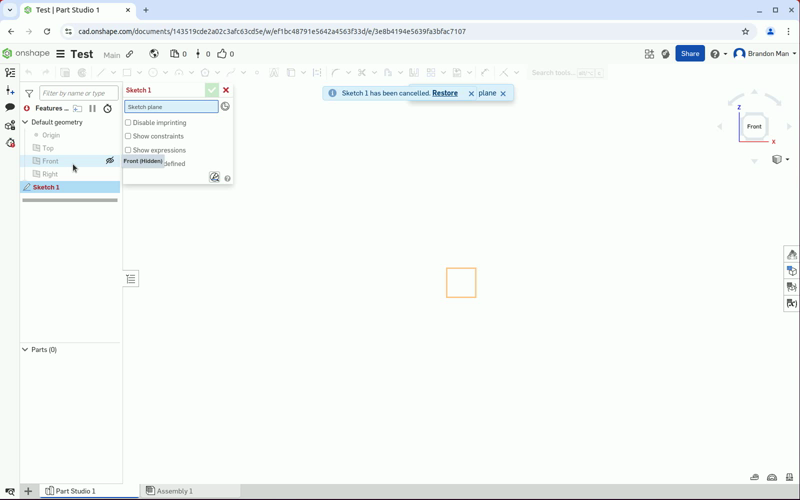
click(73, 163)
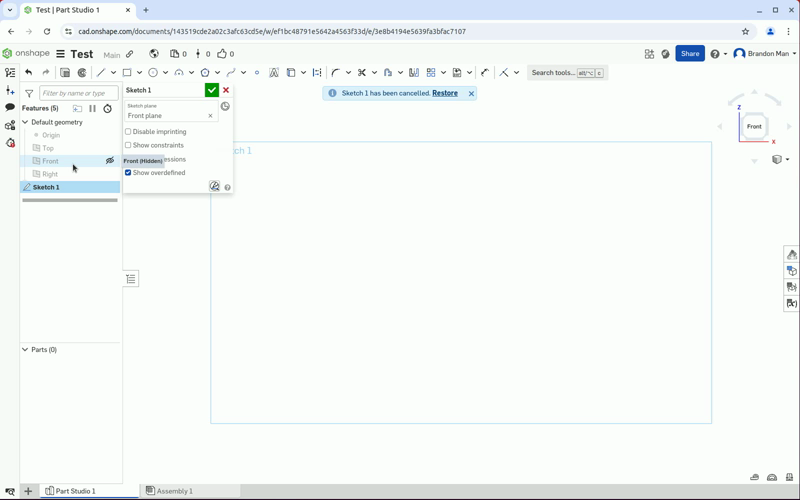
mouse_move(73, 352)
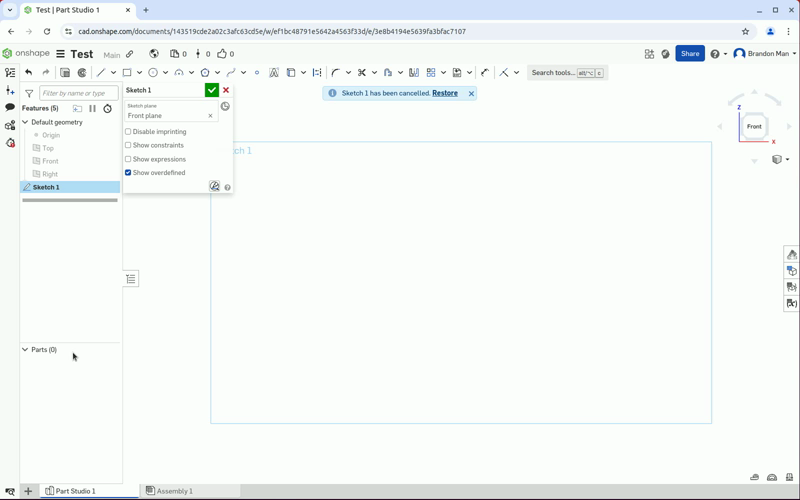
key(y)
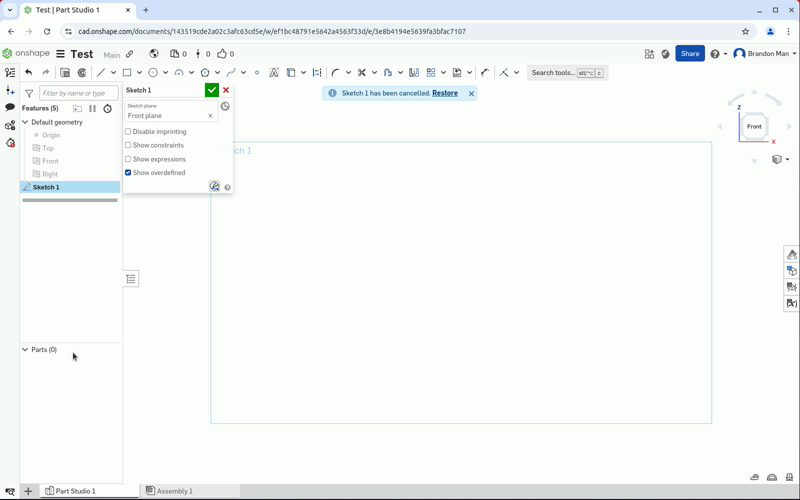
key(l)
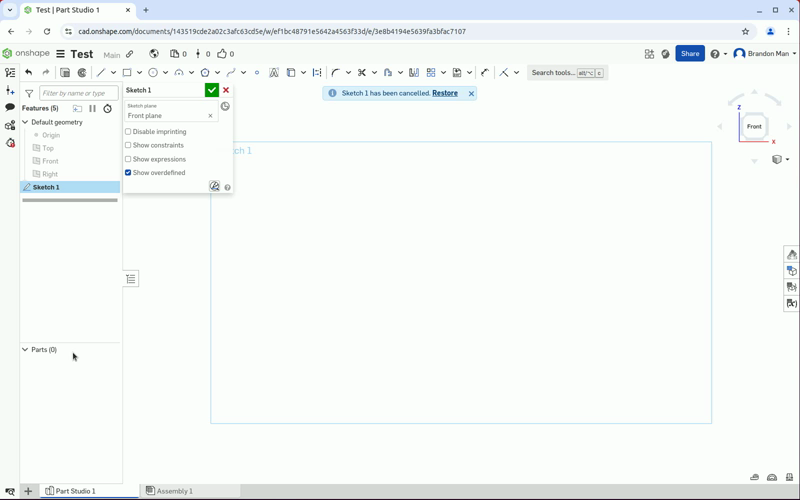
key_down(shift)
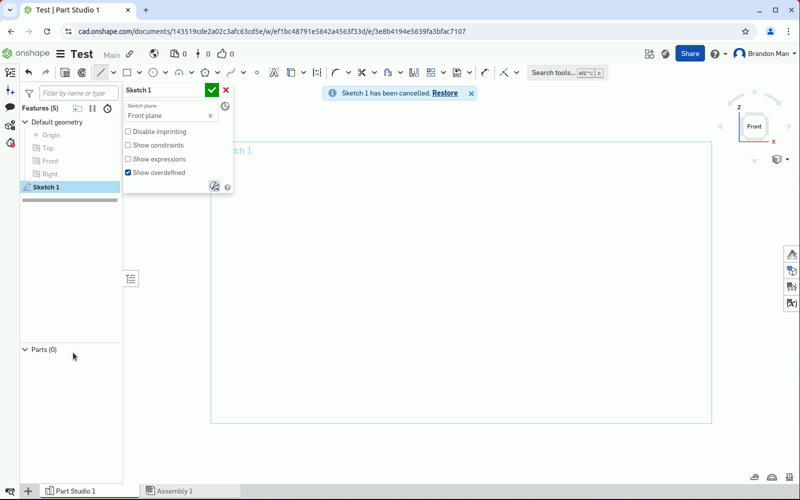
mouse_move(348, 315)
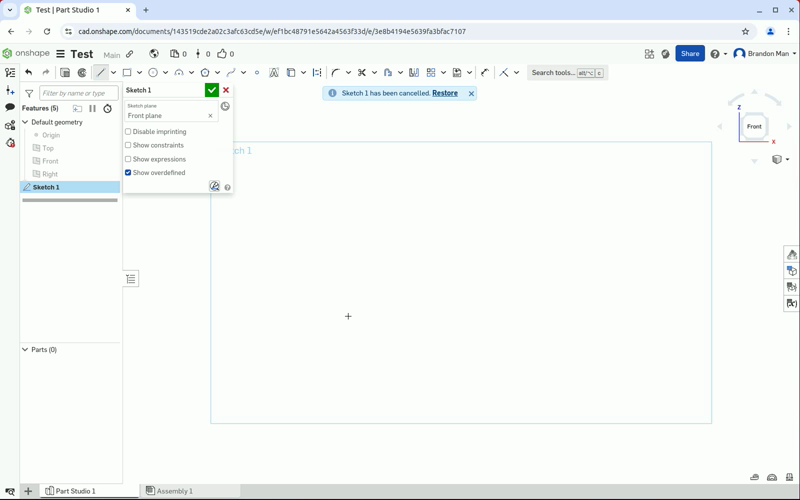
click(348, 315)
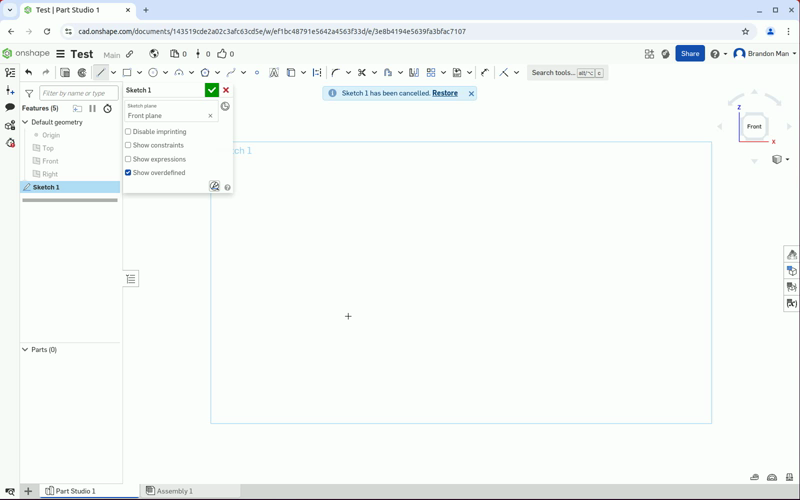
key_up(shift)
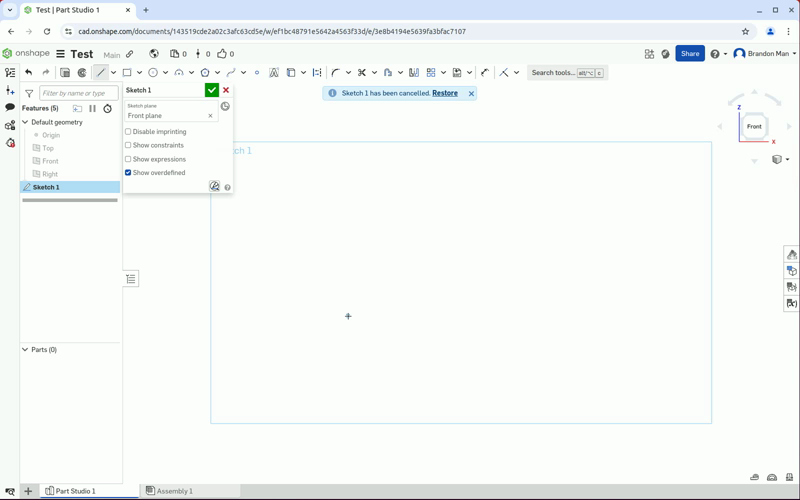
key_down(shift)
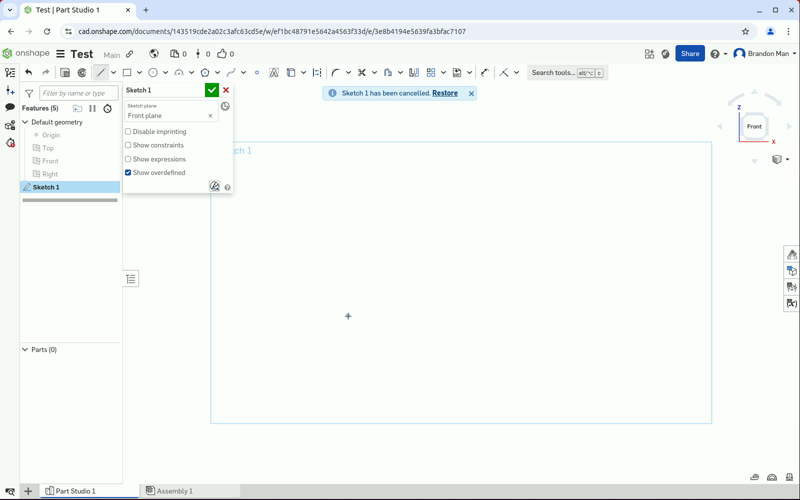
mouse_move(572, 315)
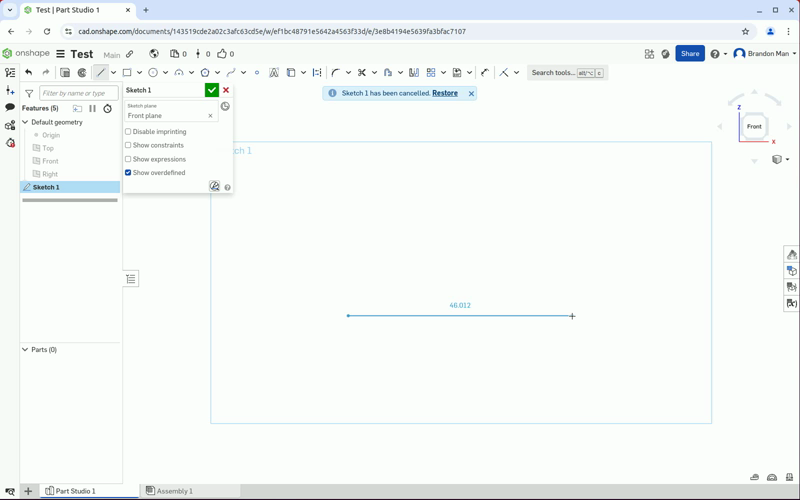
click(572, 315)
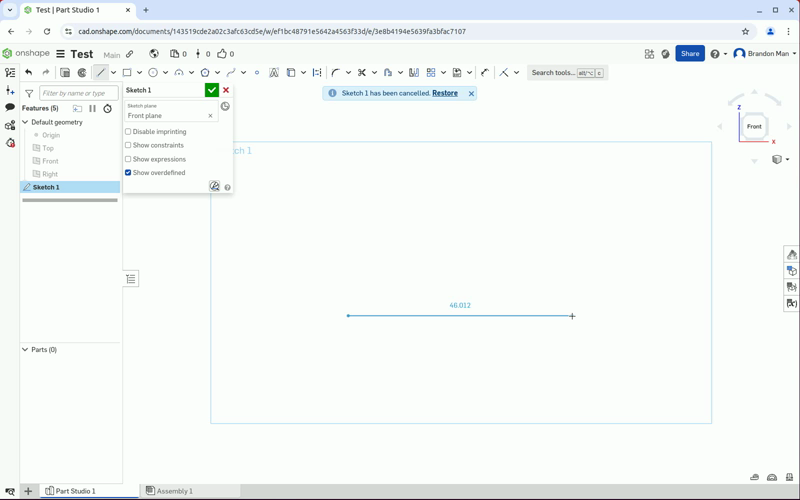
key_up(shift)
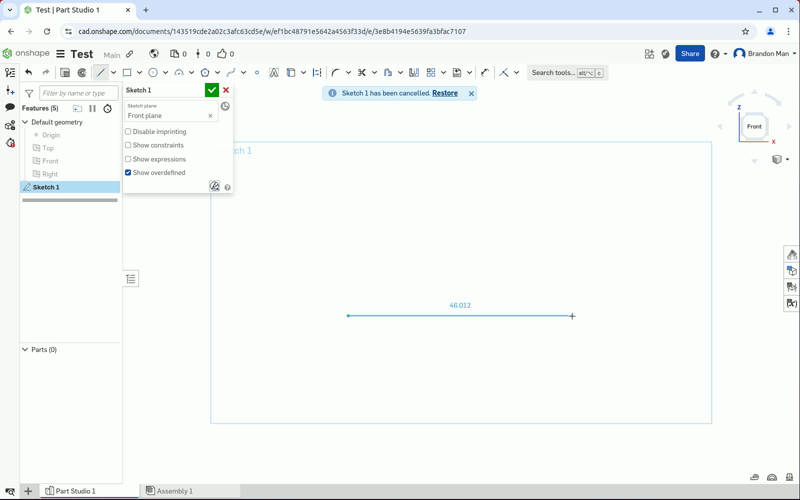
key_down(shift)
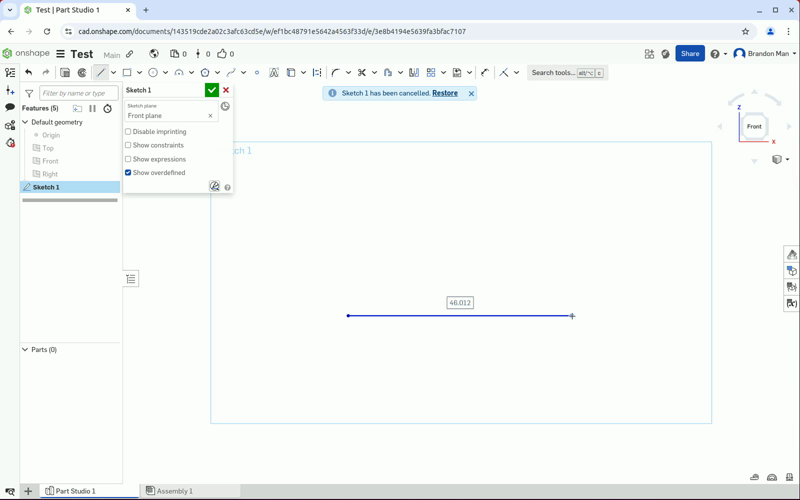
mouse_move(572, 249)
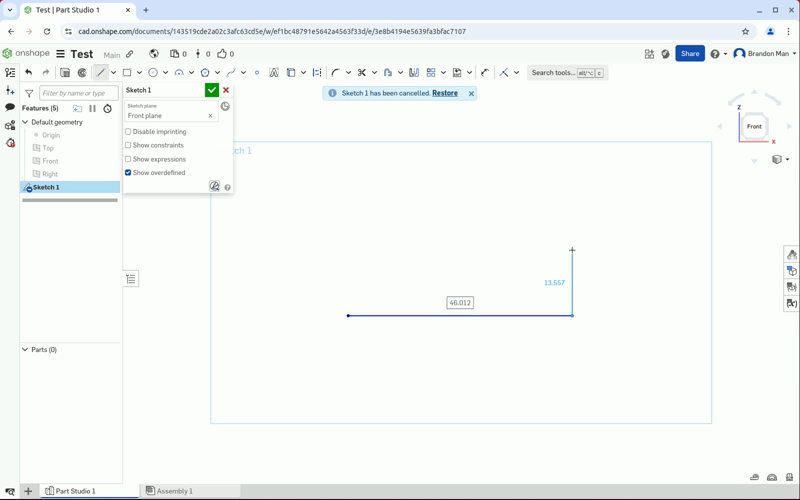
click(572, 249)
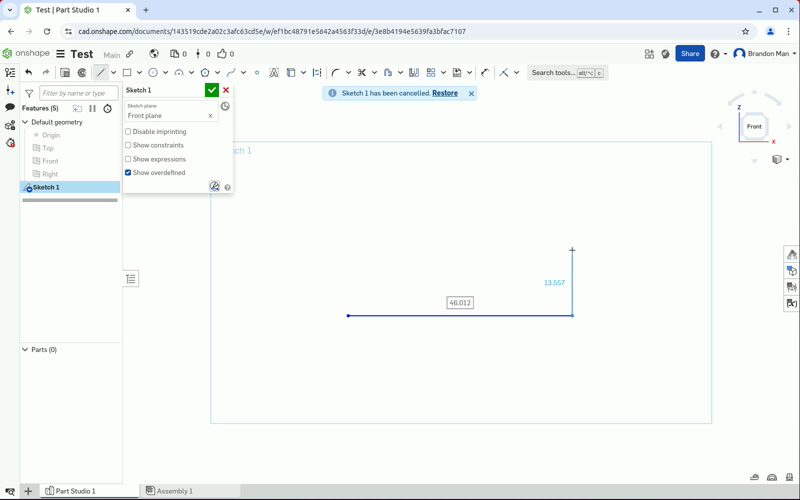
key_up(shift)
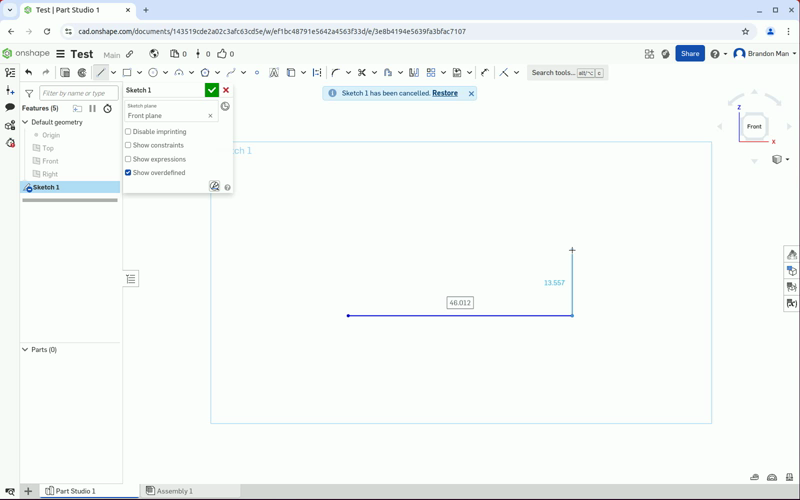
key_down(shift)
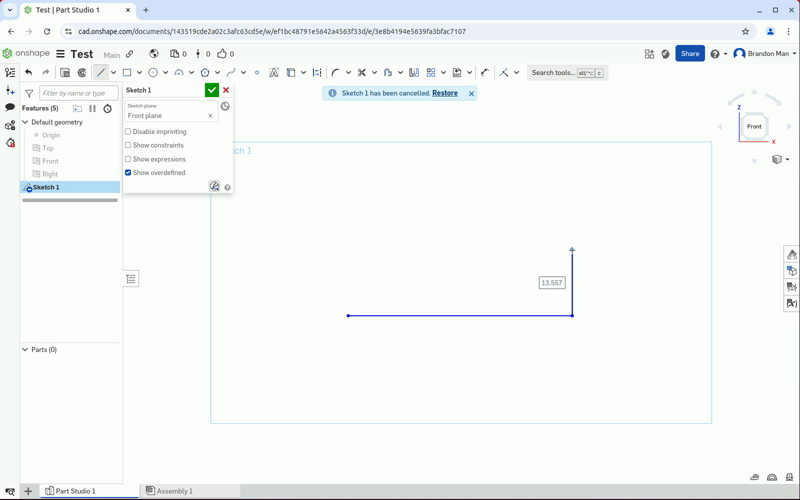
mouse_move(348, 249)
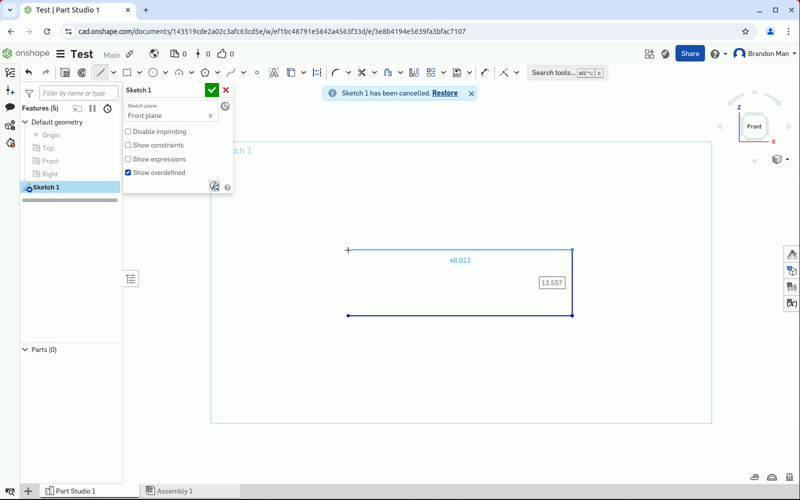
click(348, 249)
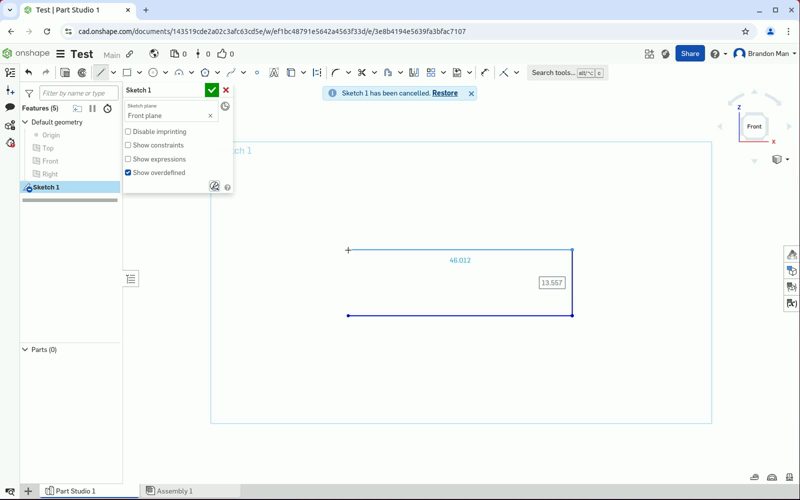
key_up(shift)
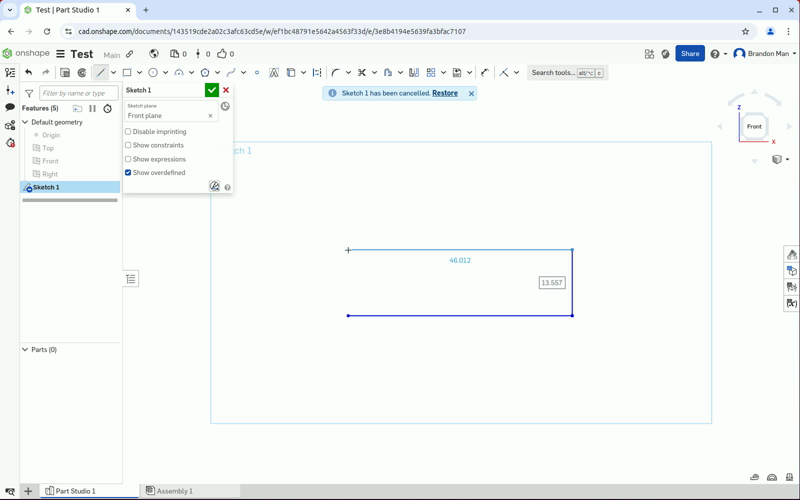
key_down(shift)
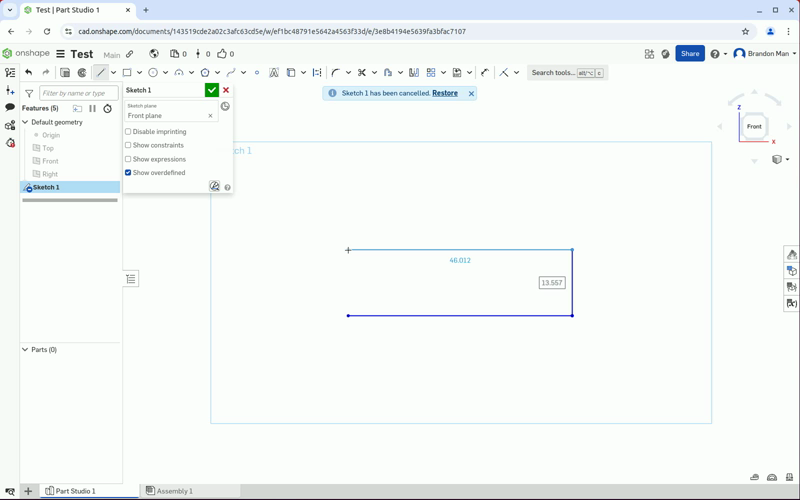
mouse_move(348, 315)
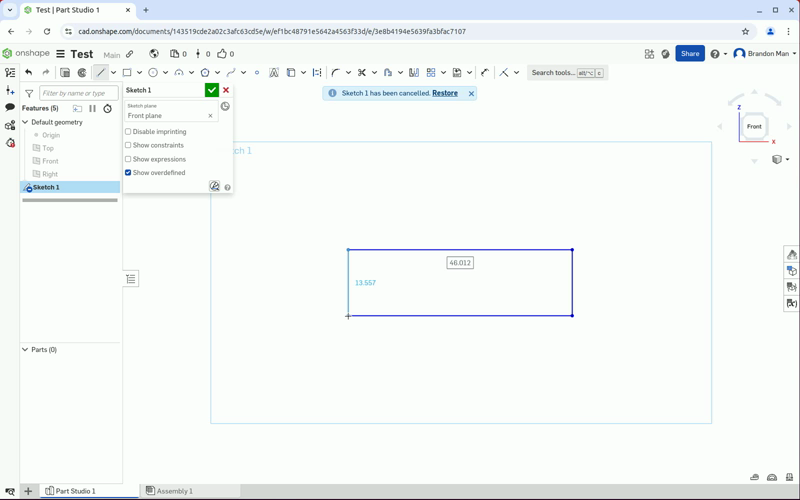
key_up(shift)
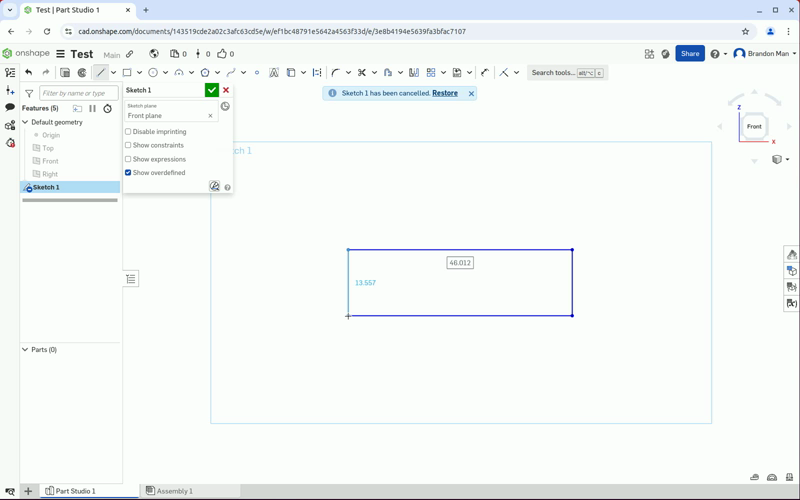
click(348, 315)
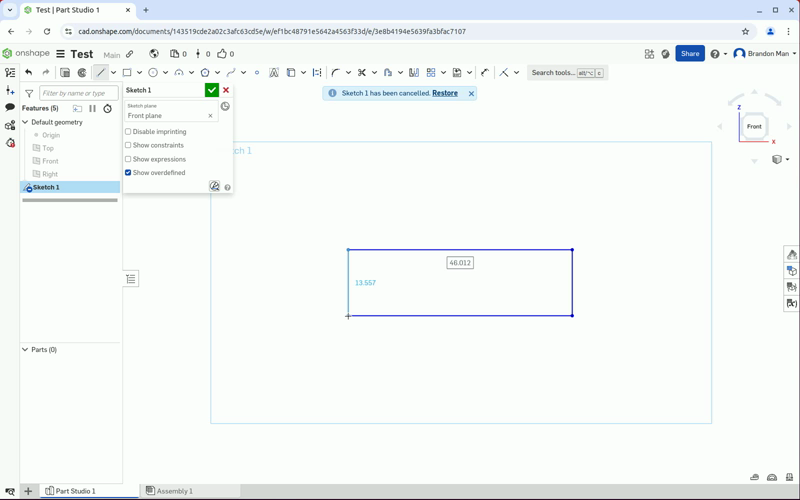
key(esc)
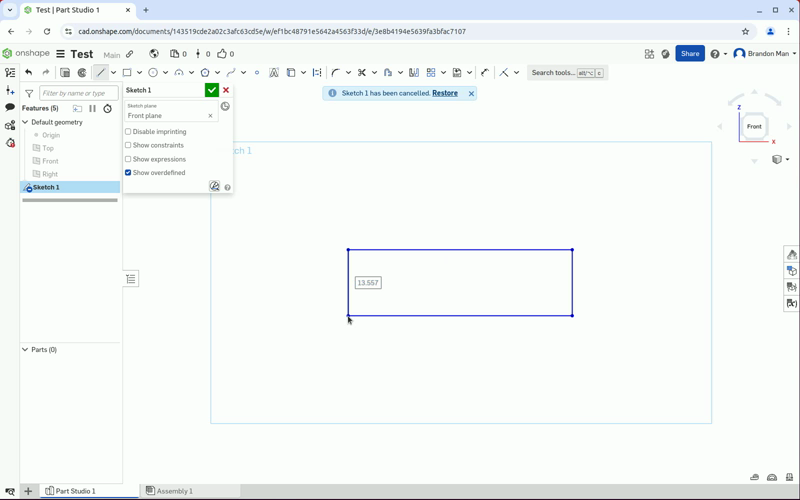
mouse_move(454, 286)
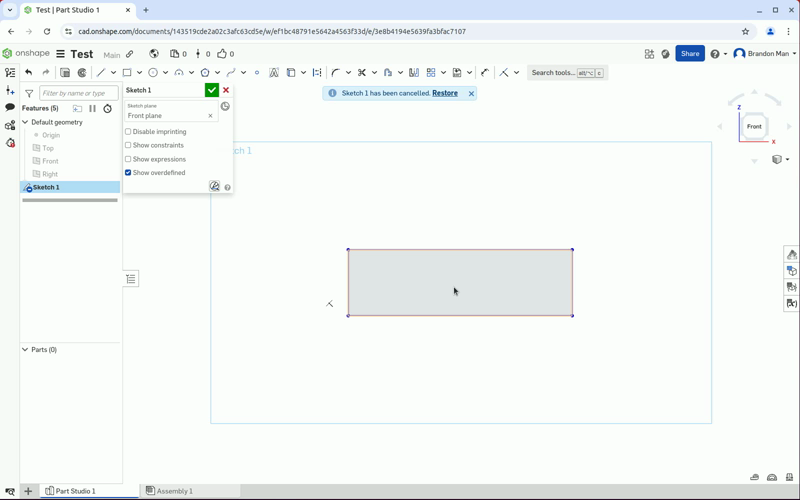
click(454, 286)
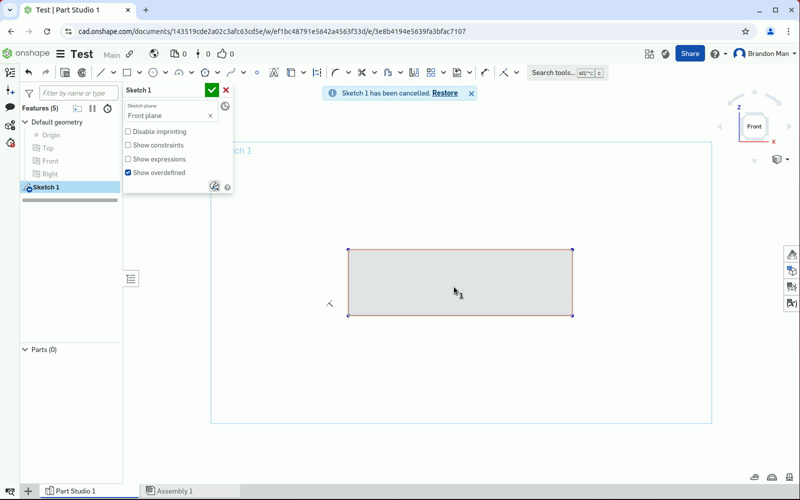
mouse_move(73, 352)
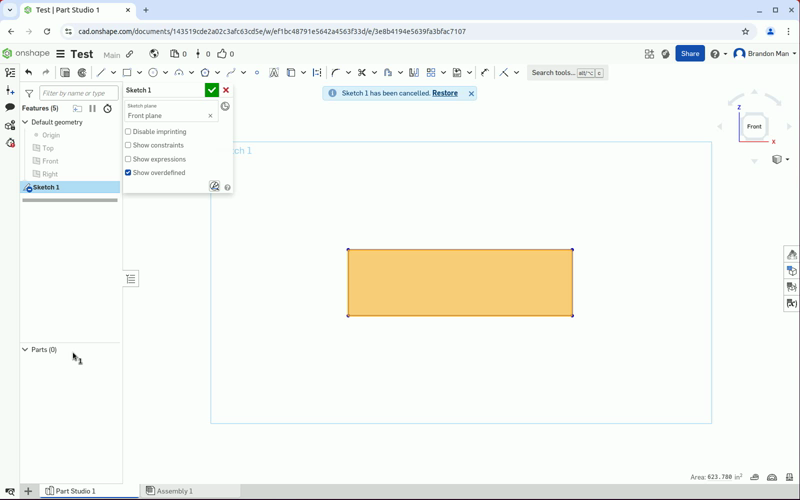
key(shift+y)
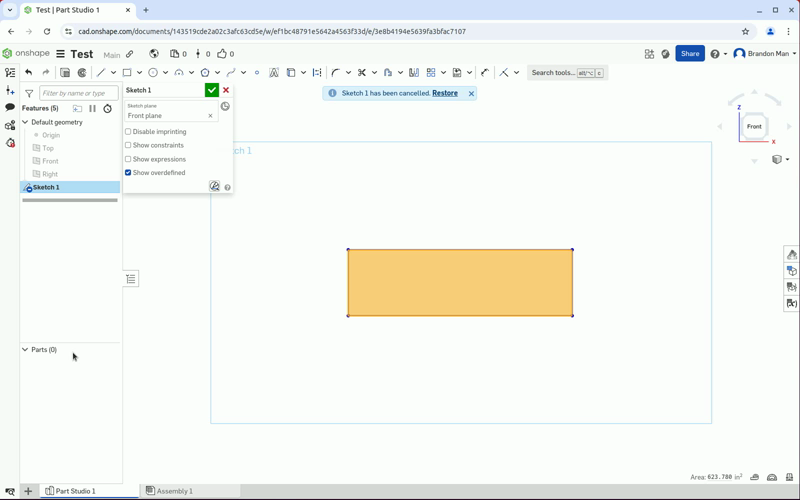
key(shift+e)
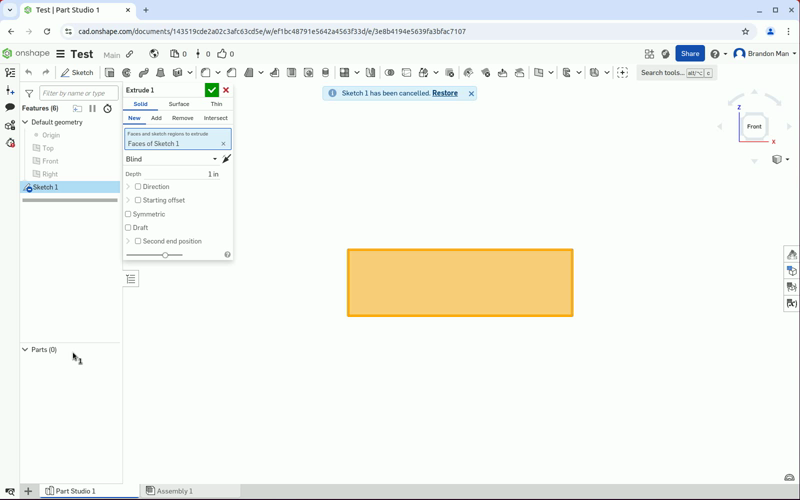
mouse_move(143, 106)
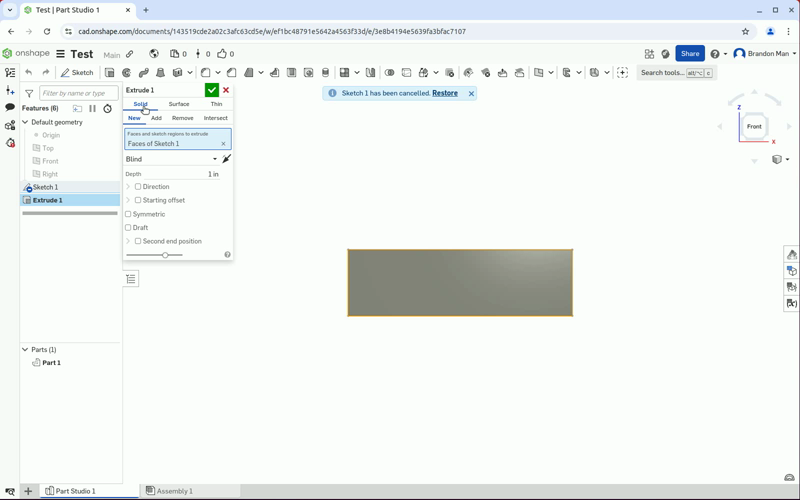
click(143, 106)
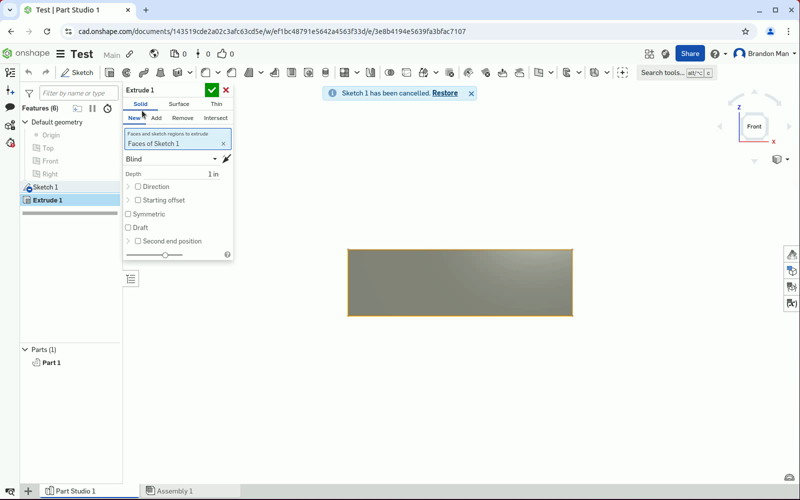
mouse_move(137, 120)
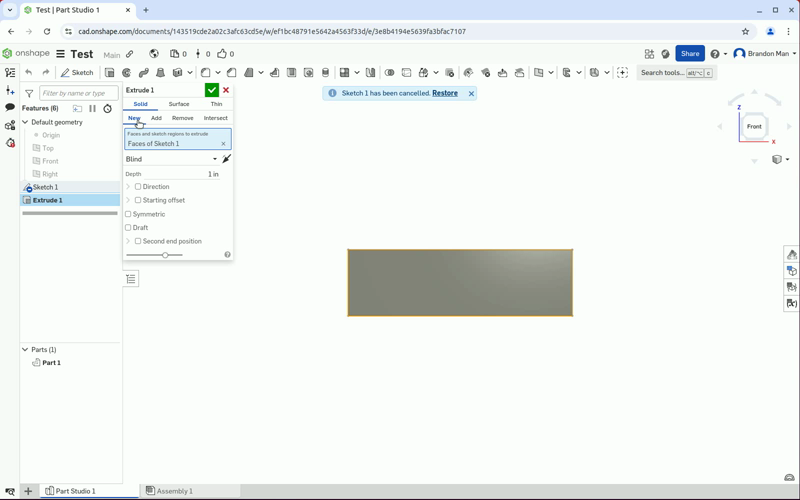
click(137, 120)
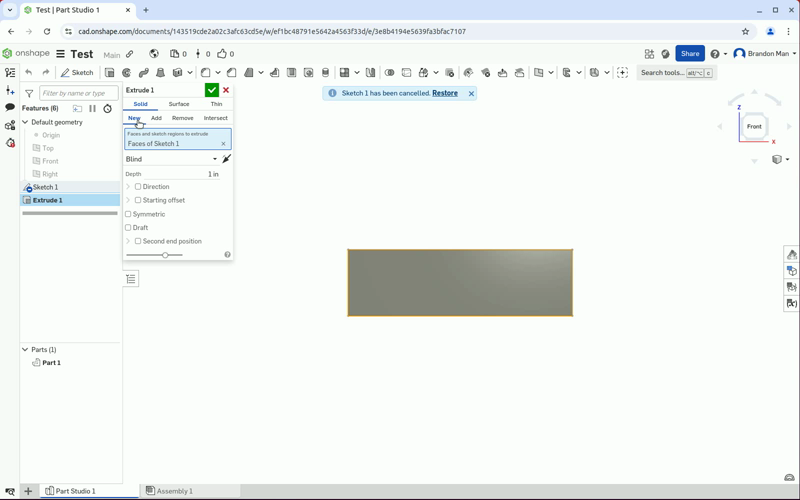
key(tab, 4)
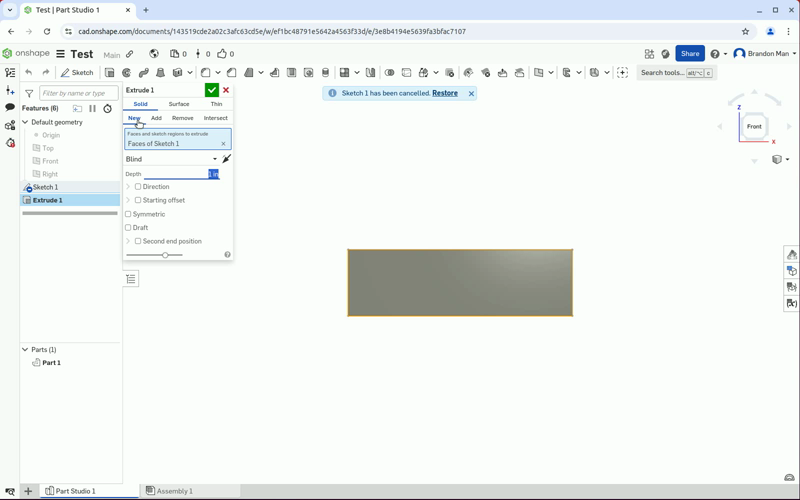
text(5.777)
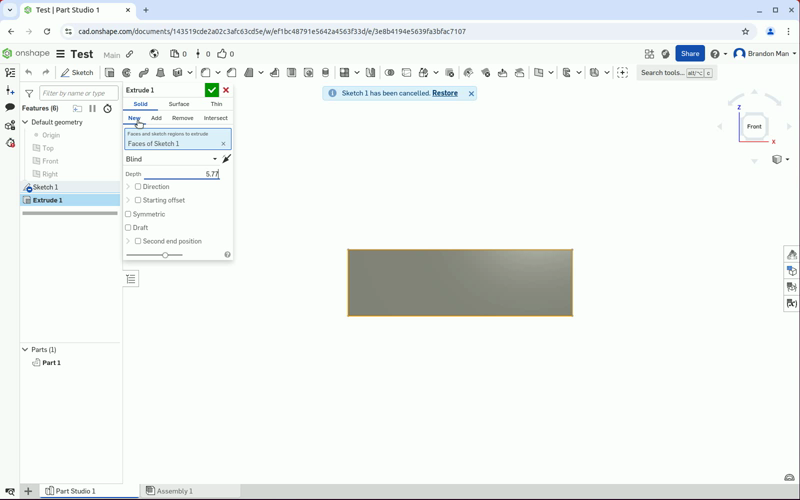
key(enter)
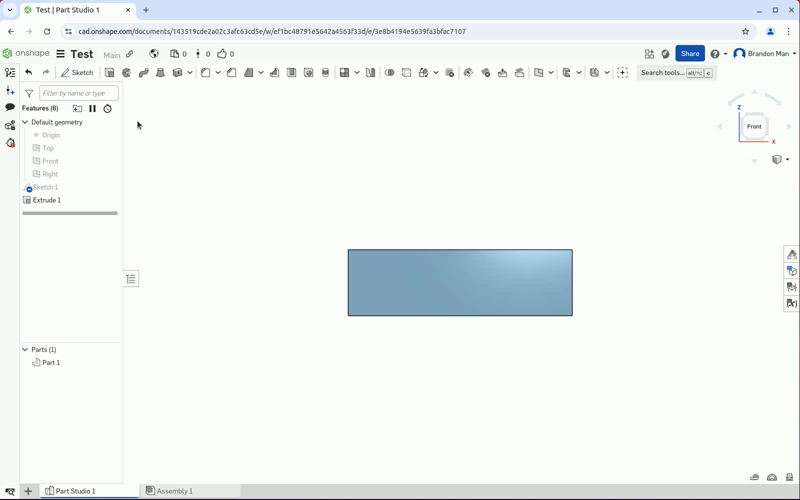
key(shift+h)
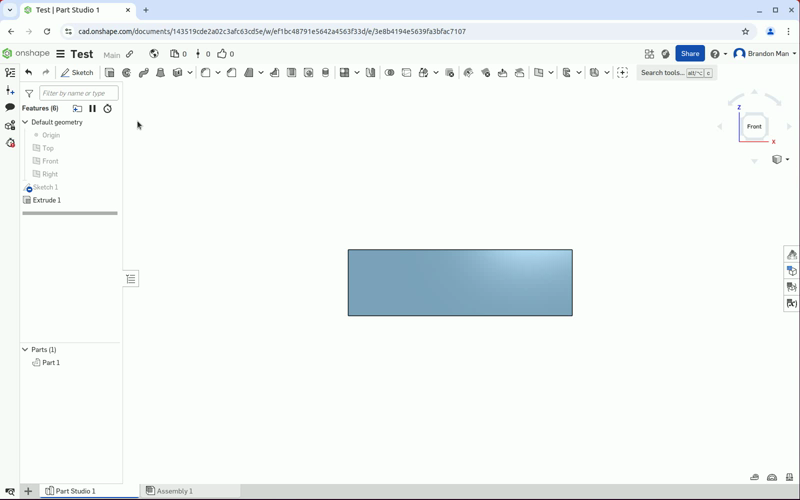
key(shift+h)
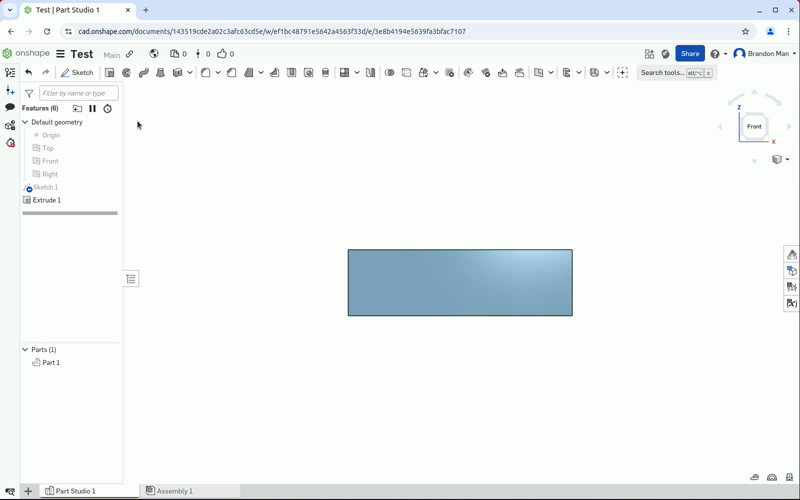
mouse_move(73, 189)
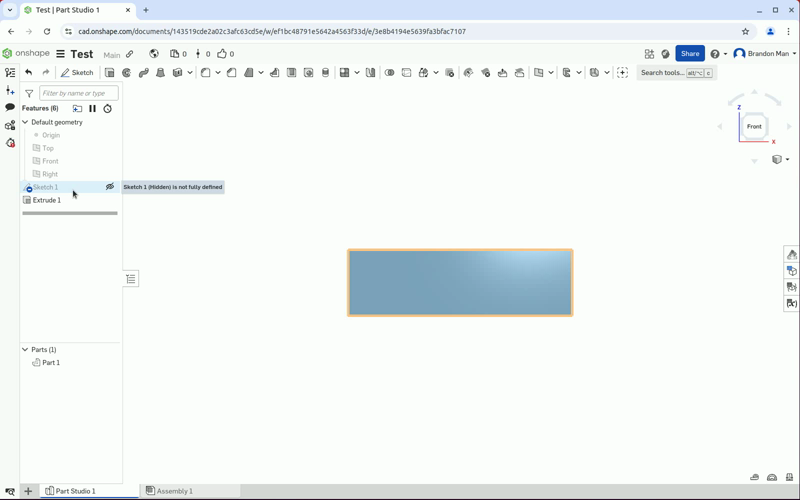
click(73, 189)
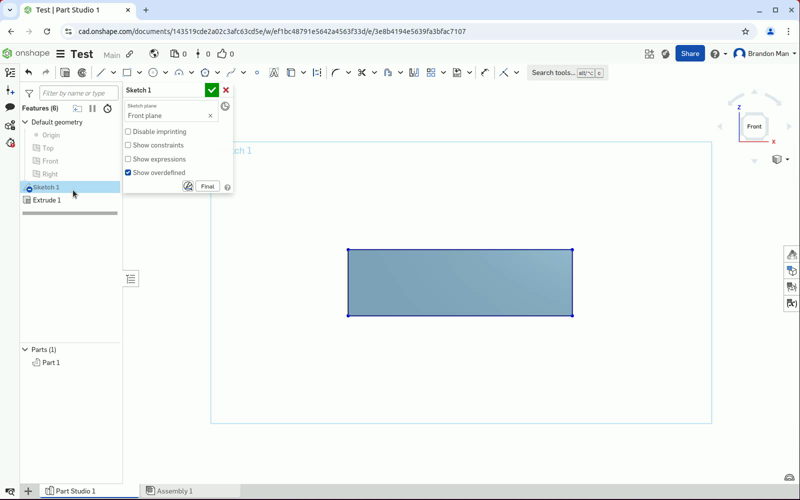
mouse_move(229, 92)
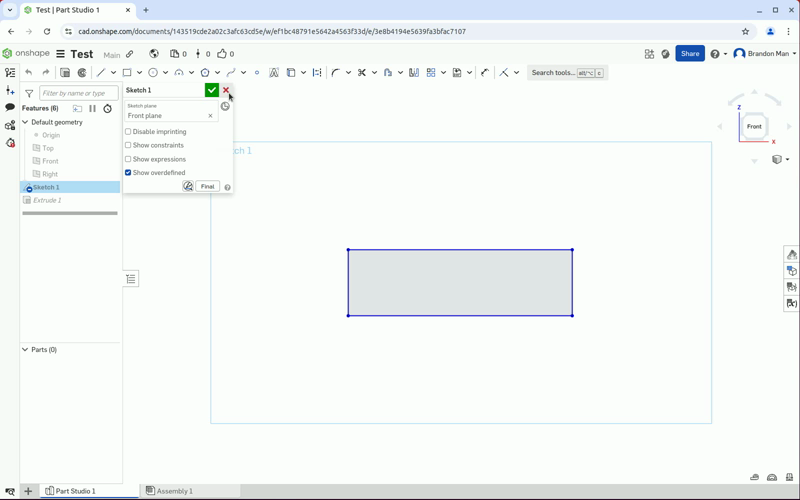
click(229, 92)
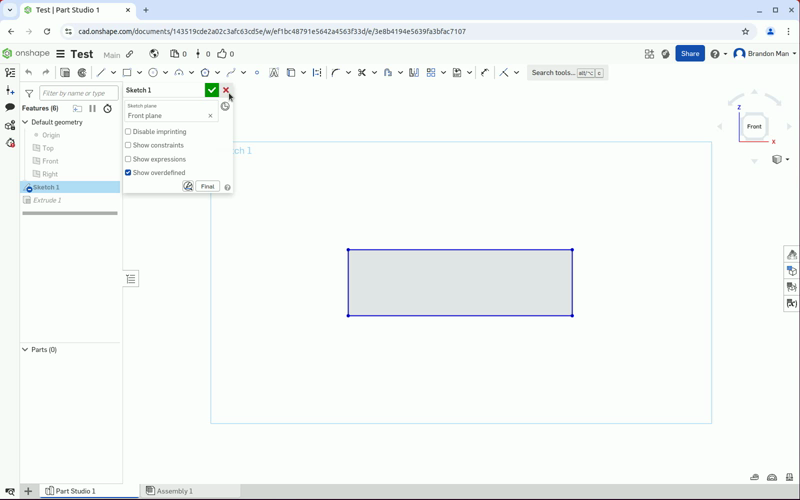
key(shift+s)
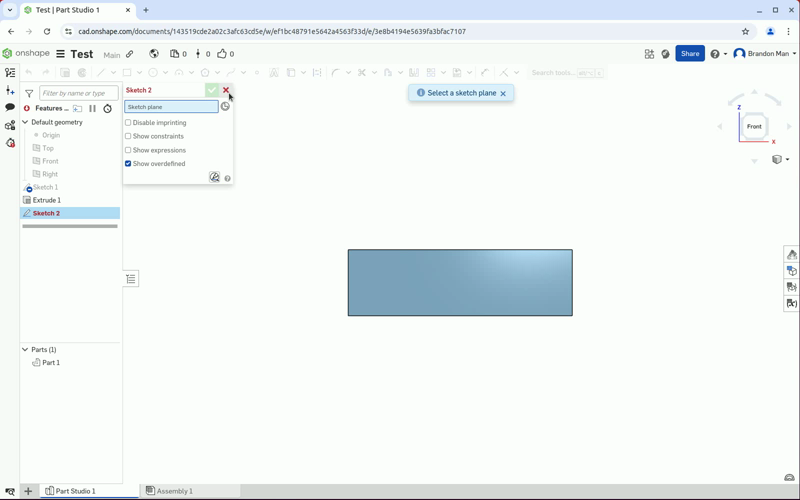
mouse_move(73, 163)
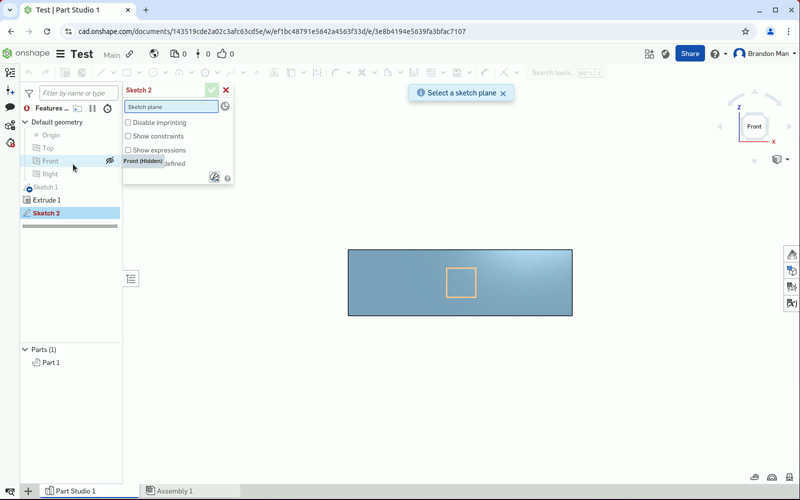
click(73, 163)
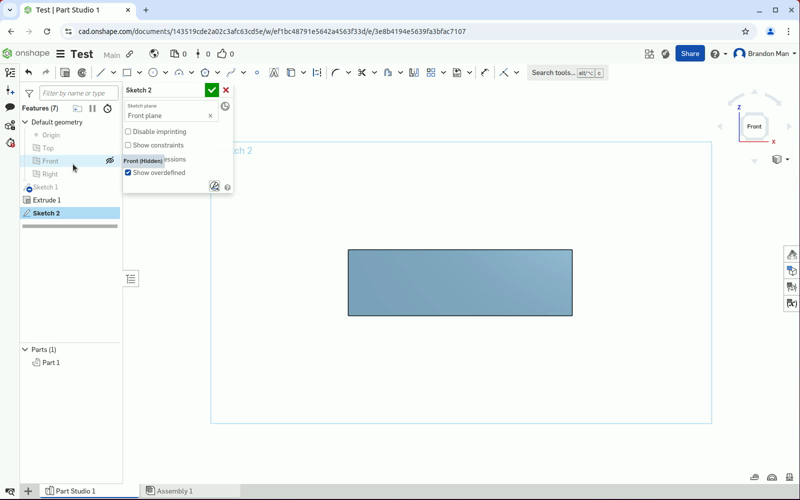
mouse_move(73, 352)
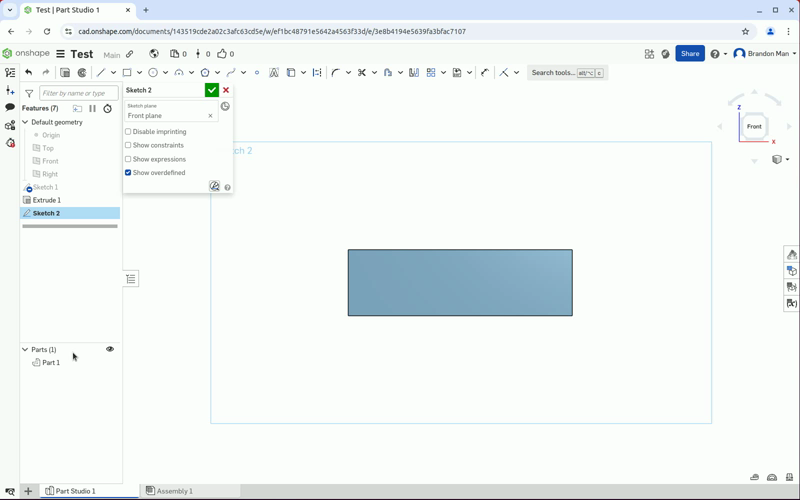
key(y)
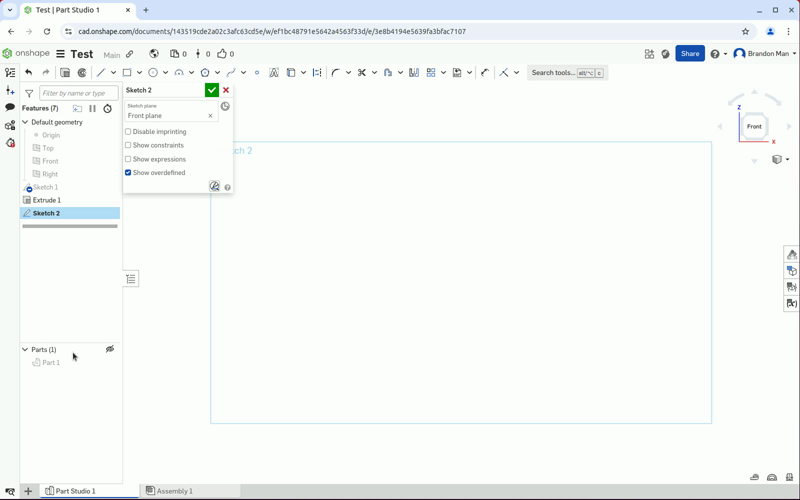
key(l)
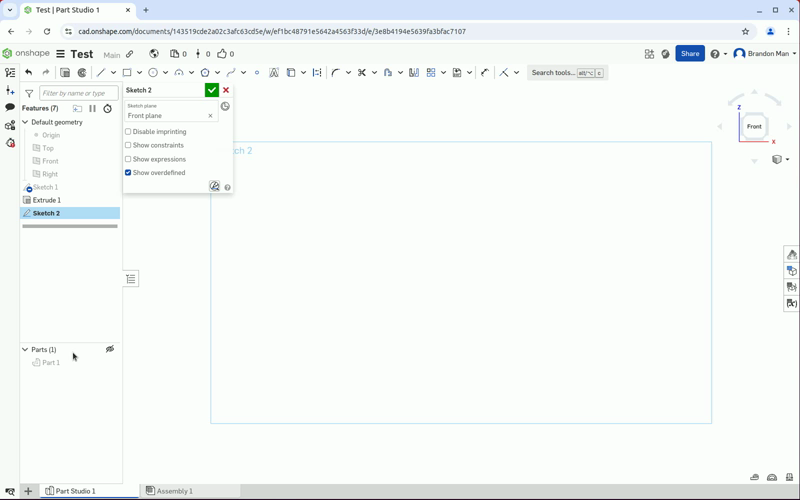
key_down(shift)
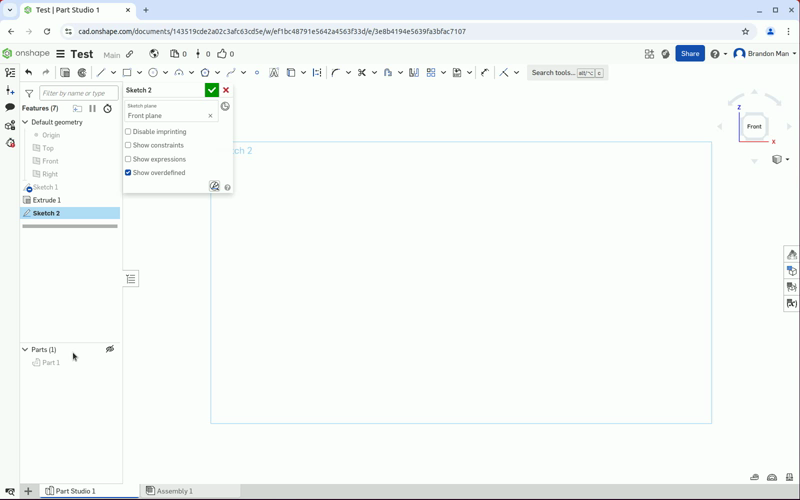
mouse_move(348, 315)
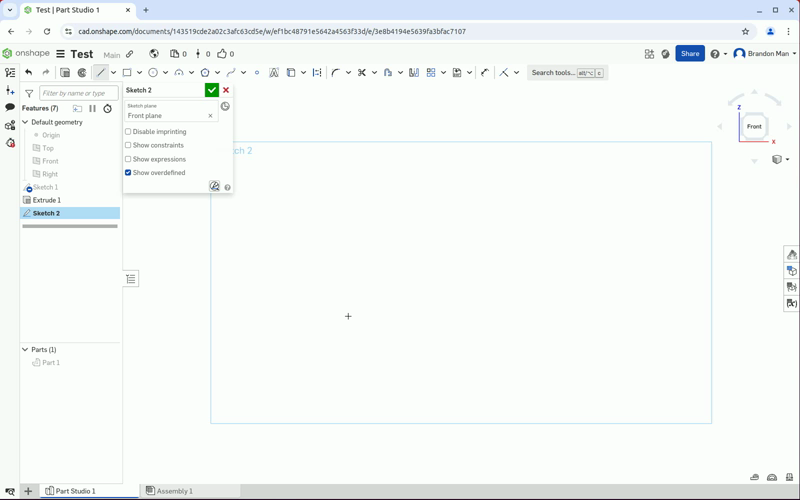
click(348, 315)
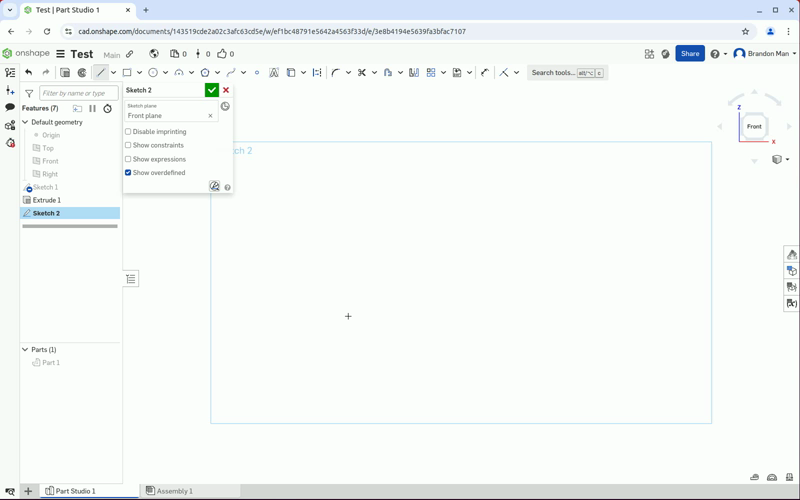
key_up(shift)
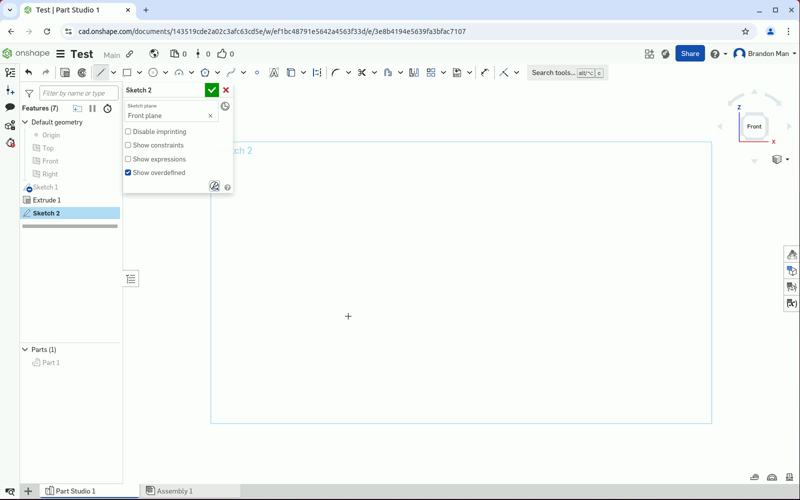
key_down(shift)
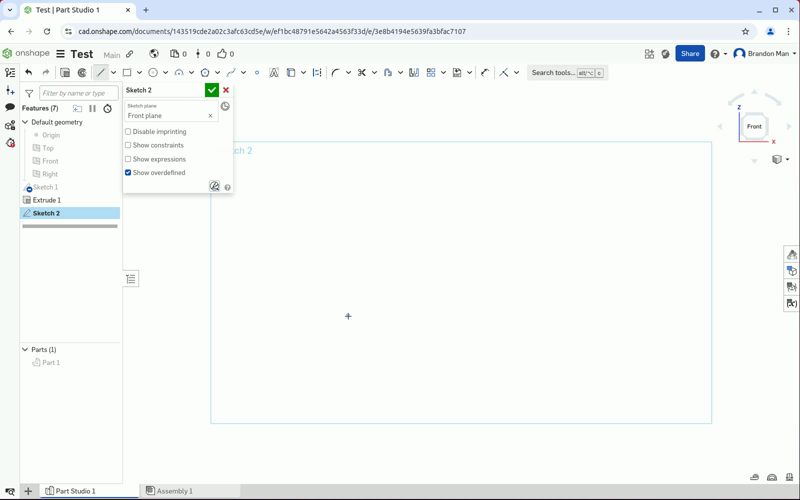
mouse_move(572, 315)
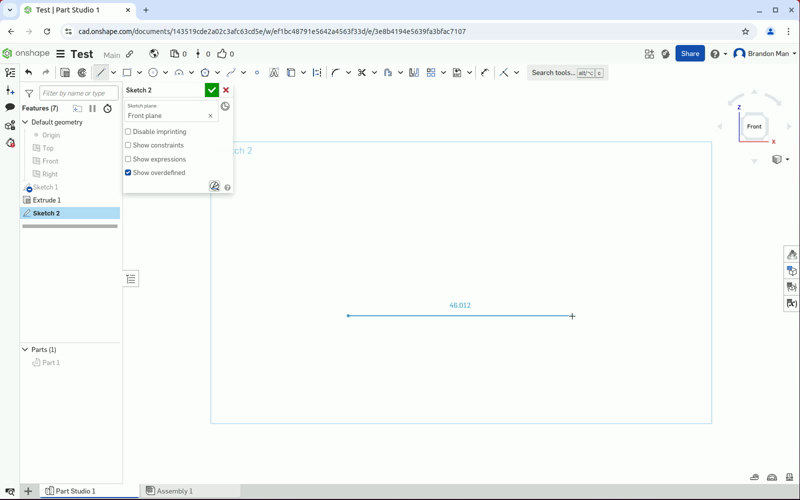
click(572, 315)
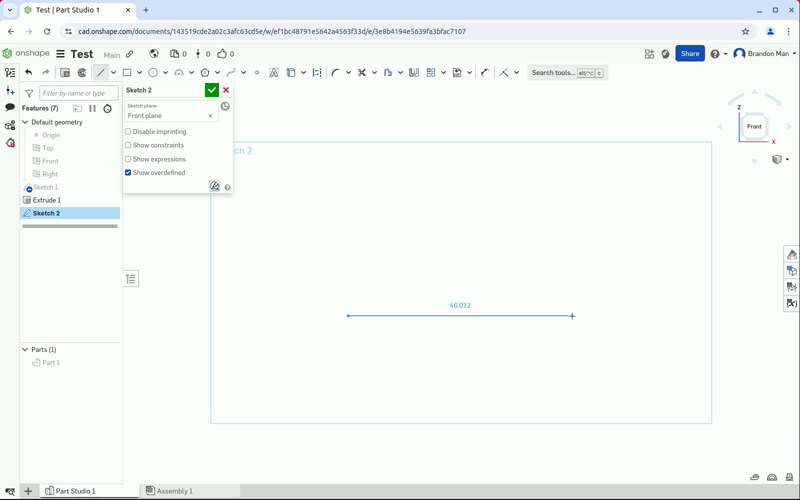
key_up(shift)
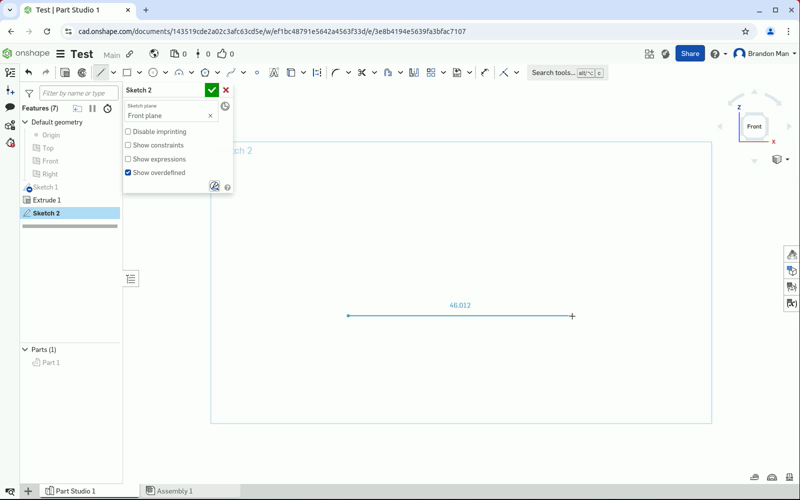
key_down(shift)
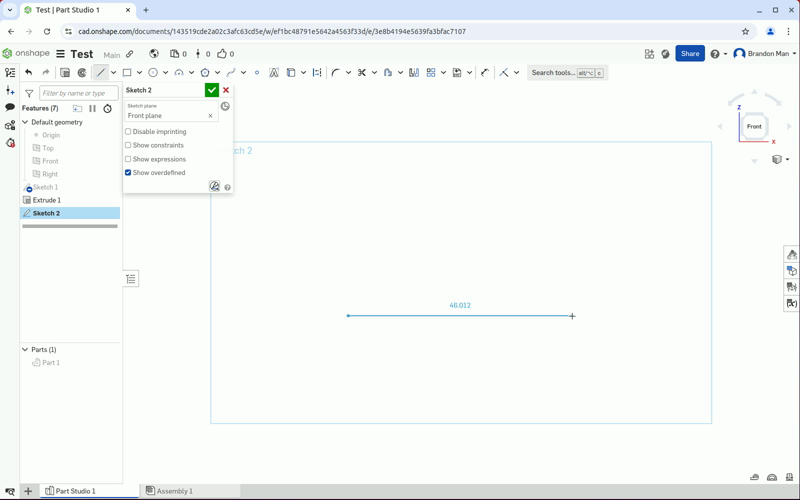
mouse_move(572, 249)
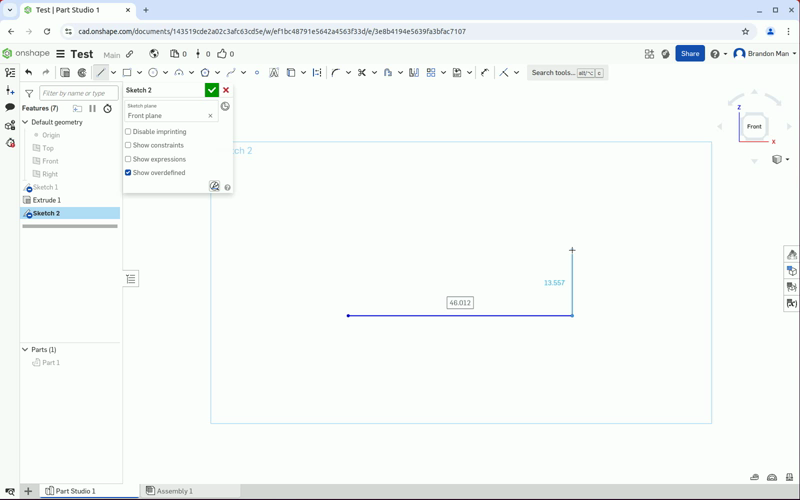
click(572, 249)
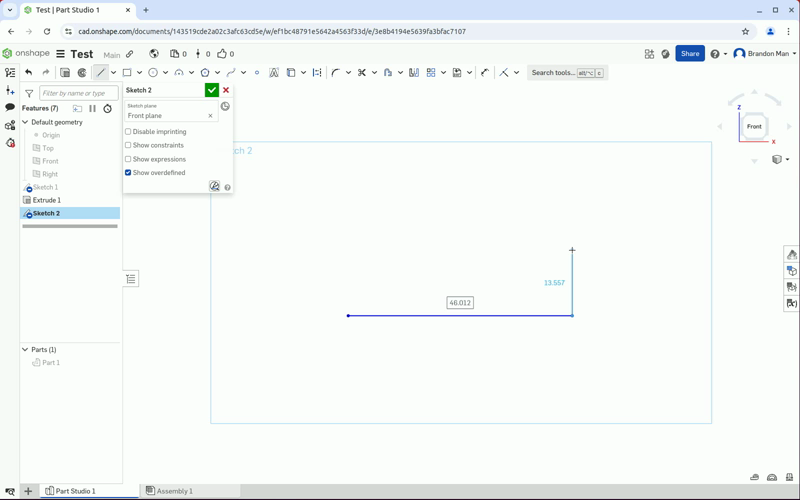
key_up(shift)
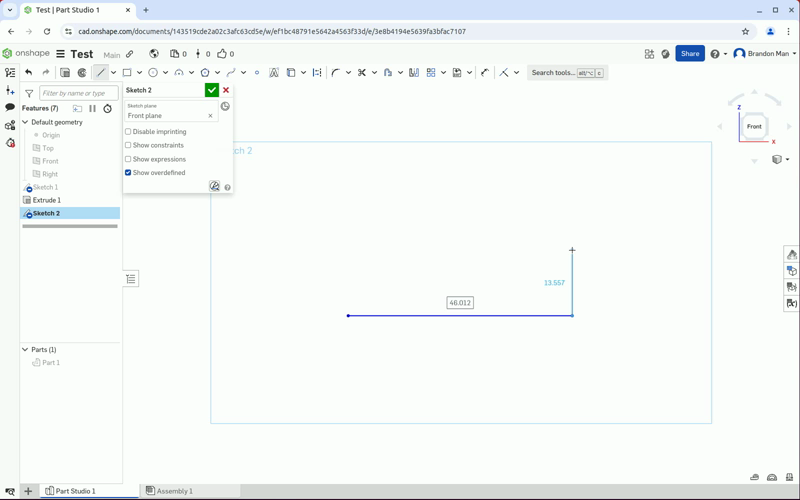
key_down(shift)
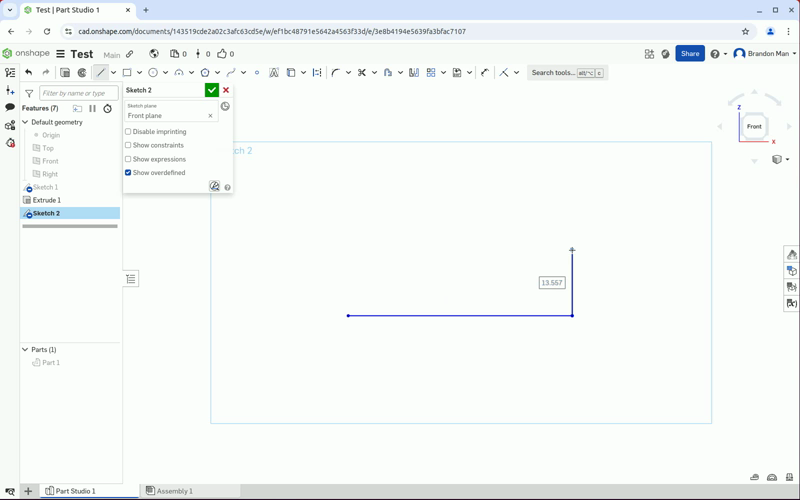
mouse_move(348, 249)
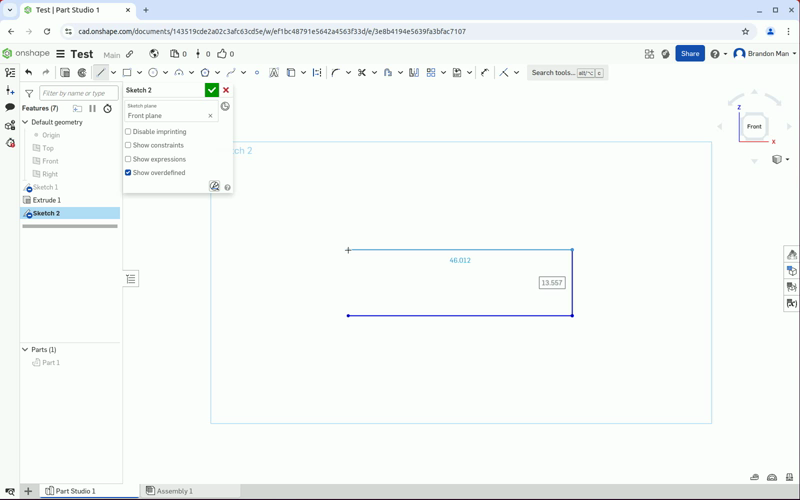
click(348, 249)
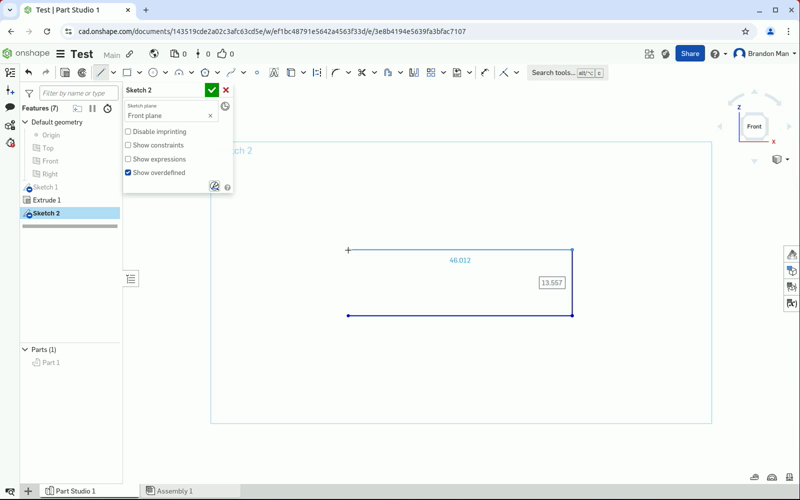
key_up(shift)
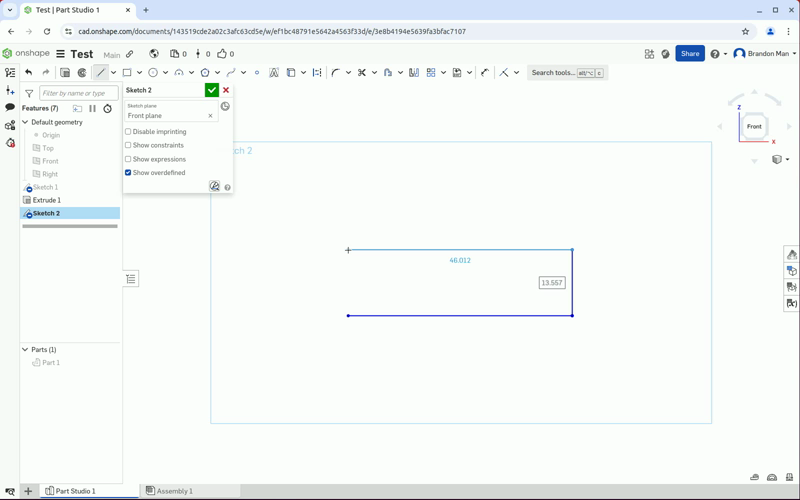
key_down(shift)
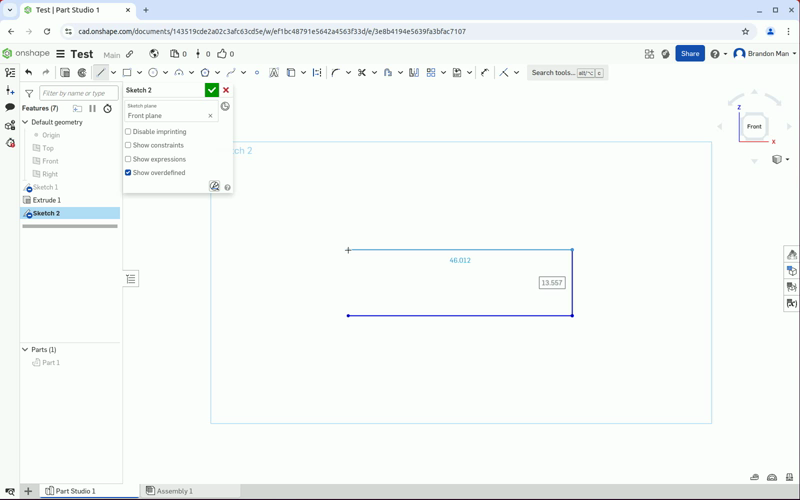
mouse_move(348, 315)
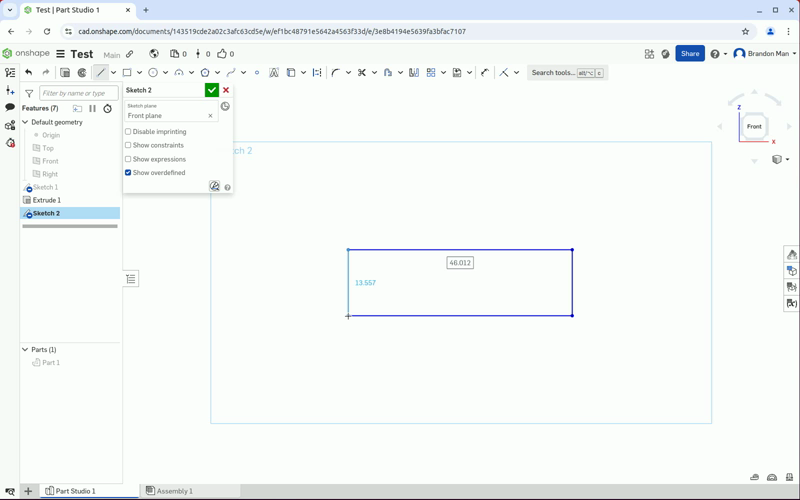
key_up(shift)
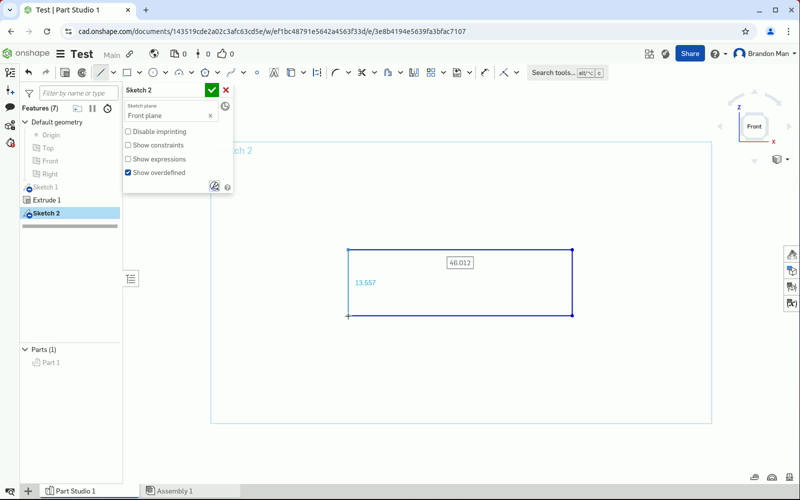
click(348, 315)
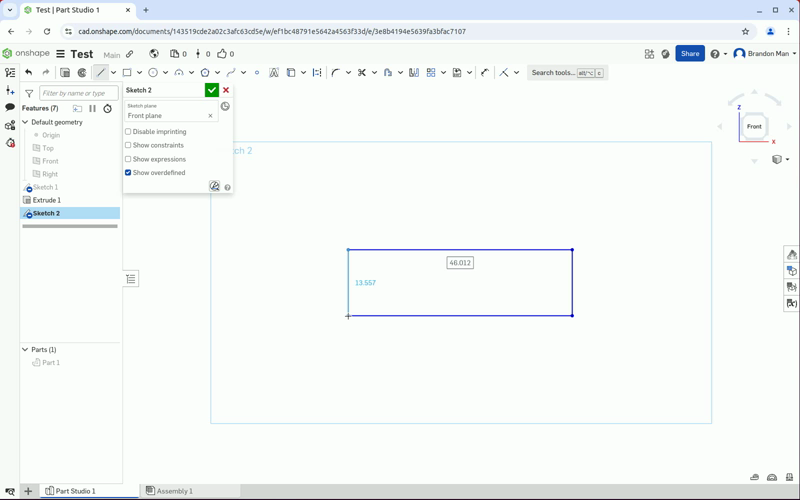
key(esc)
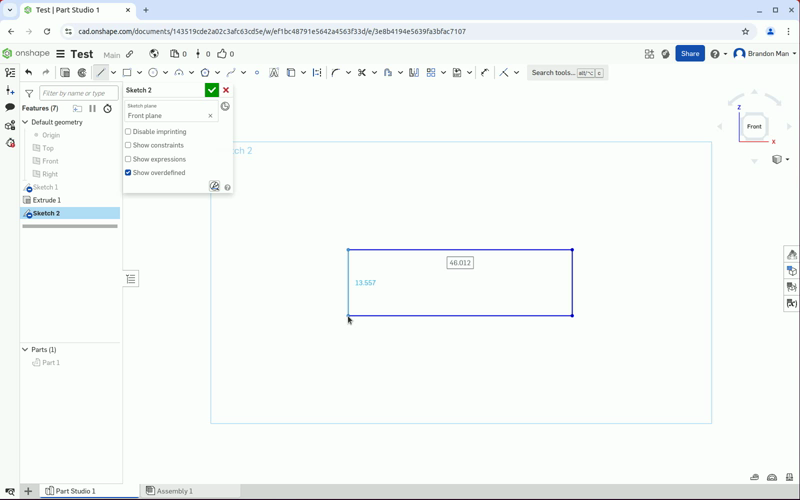
mouse_move(391, 279)
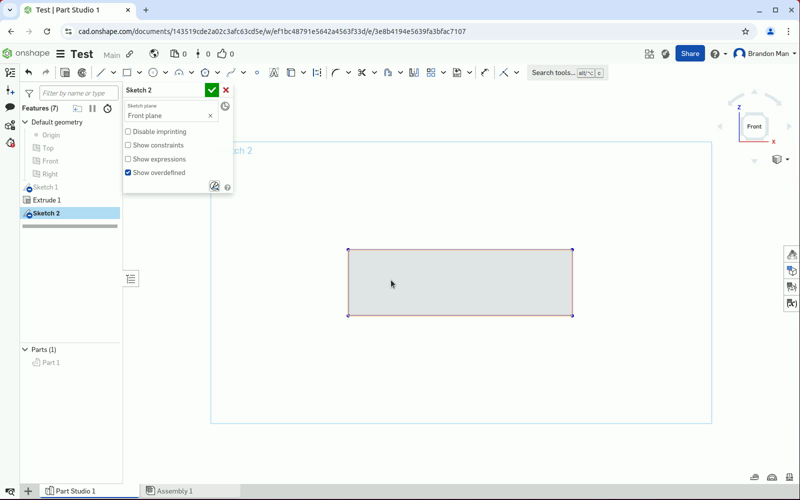
click(391, 279)
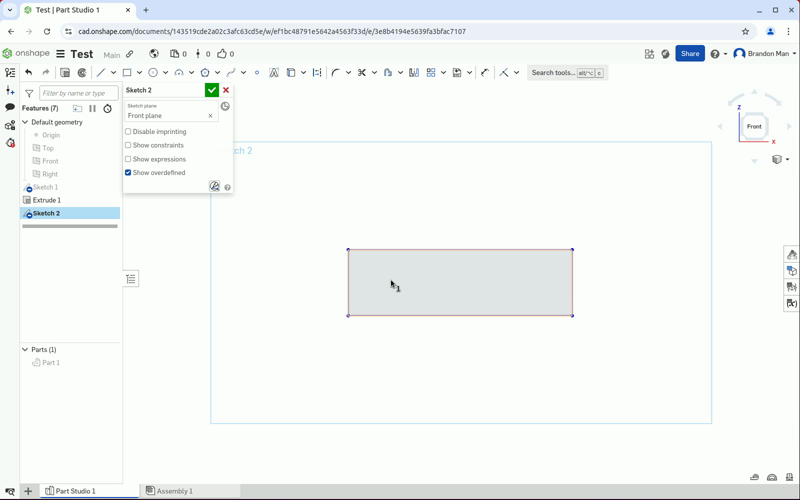
mouse_move(73, 352)
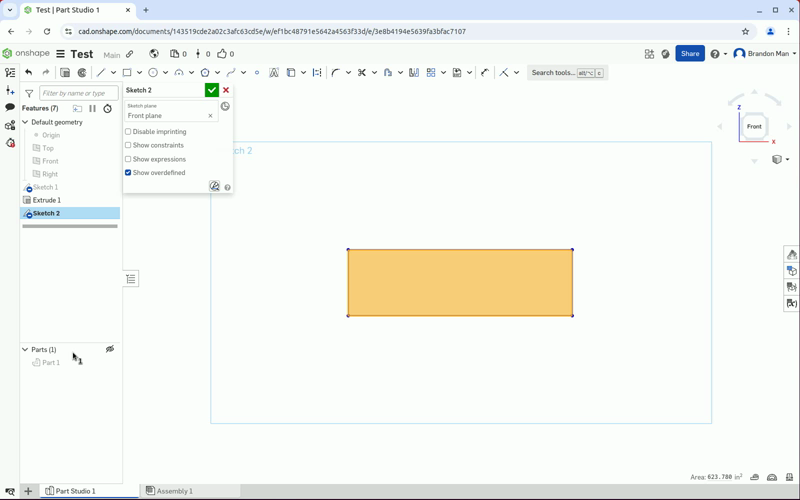
key(shift+y)
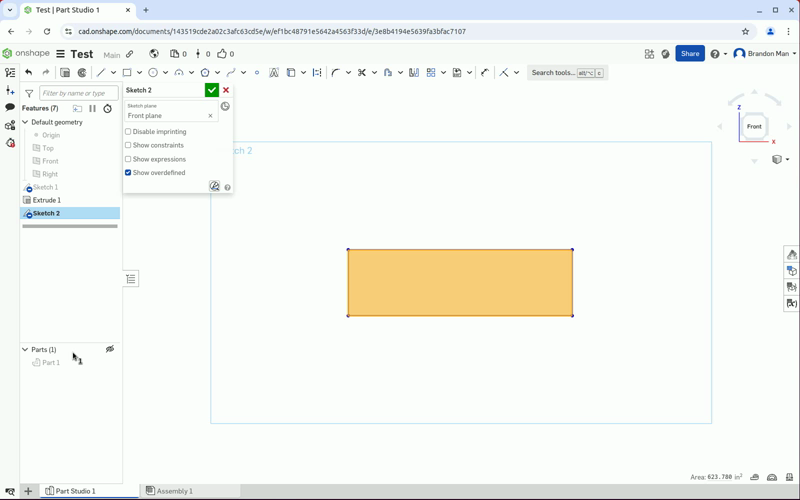
key(shift+e)
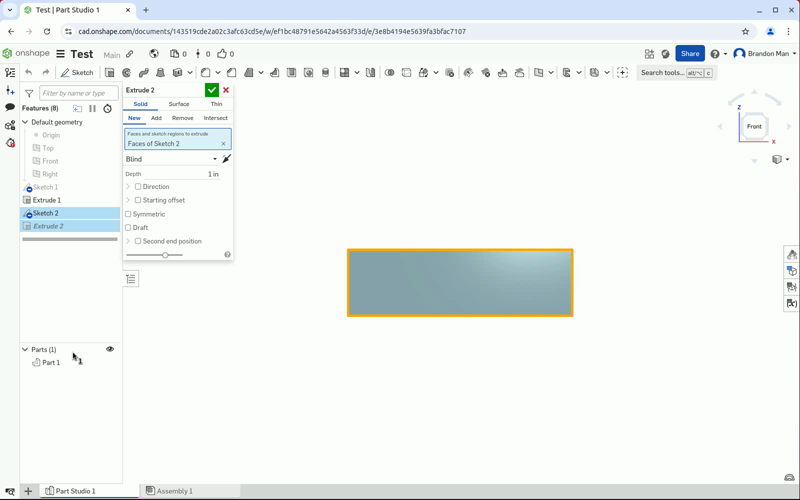
mouse_move(143, 106)
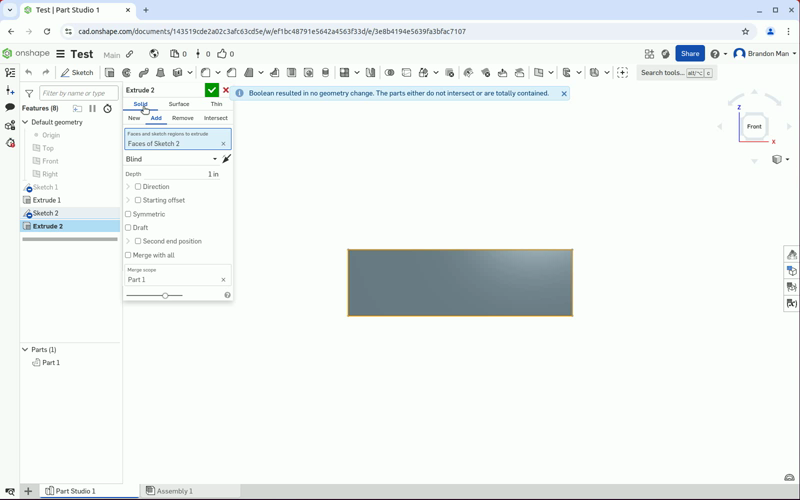
click(143, 106)
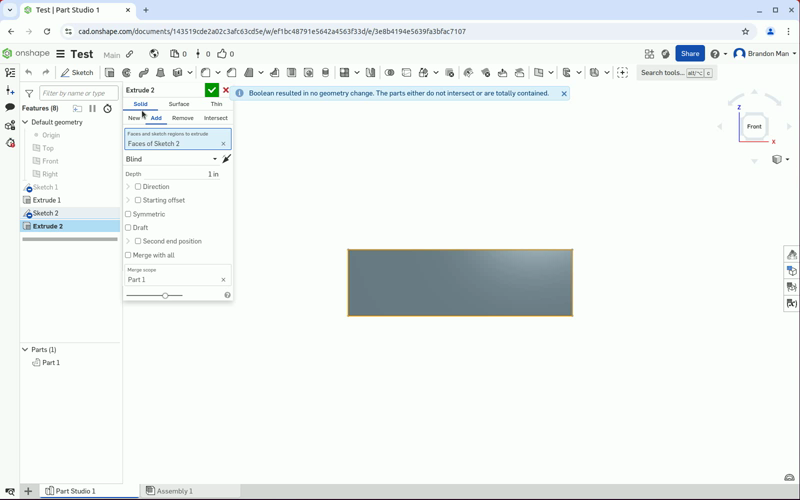
mouse_move(137, 120)
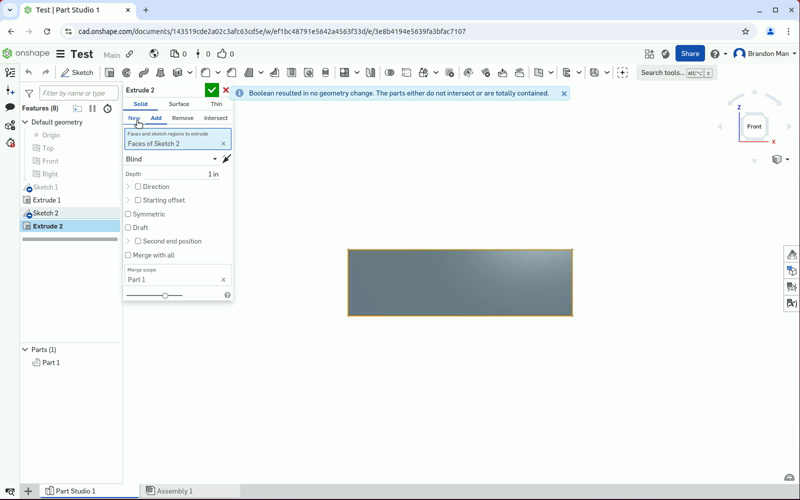
click(137, 120)
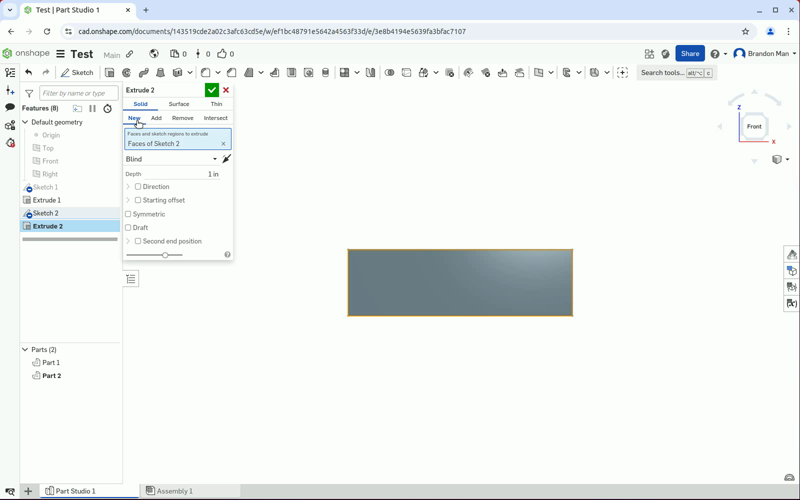
key(tab, 4)
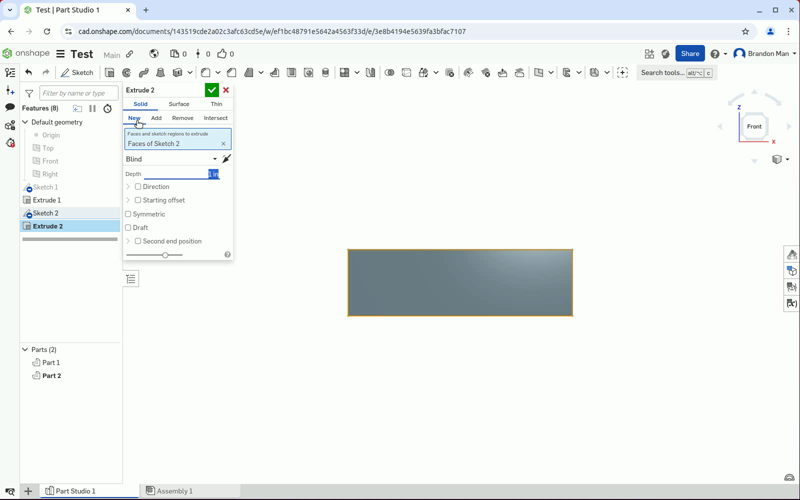
text(5.777)
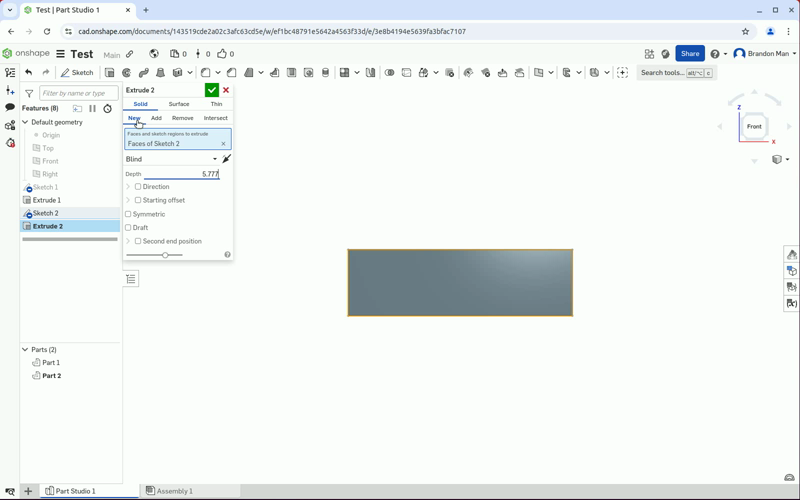
key(enter)
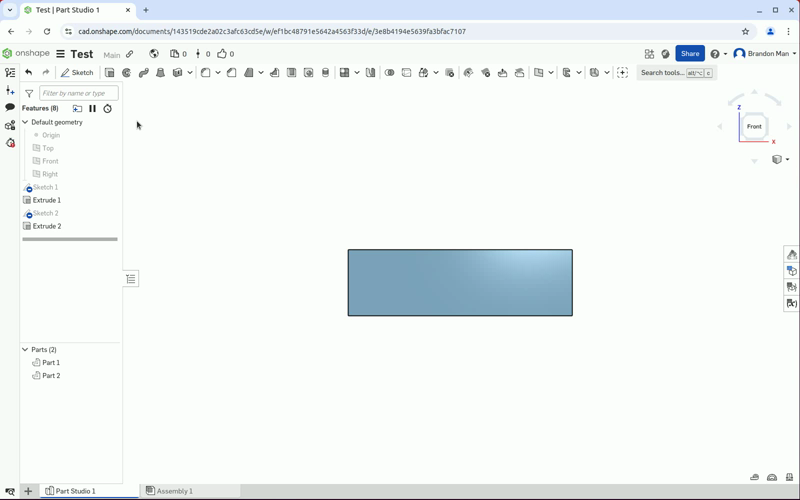
key(shift+h)
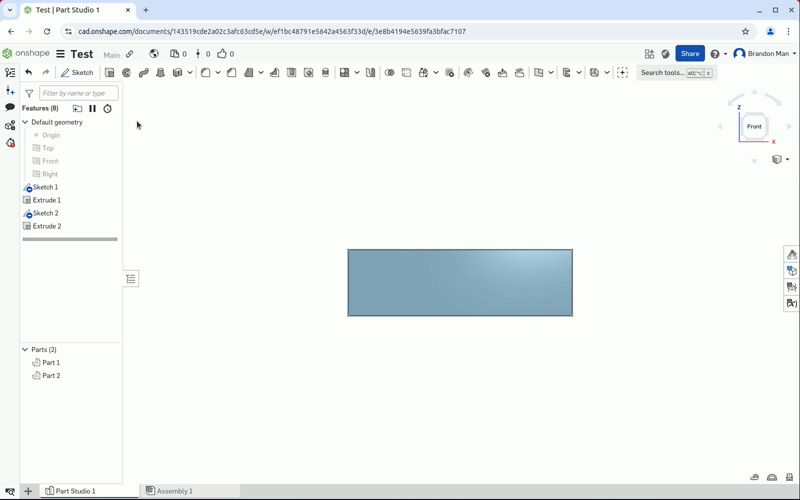
key(shift+h)
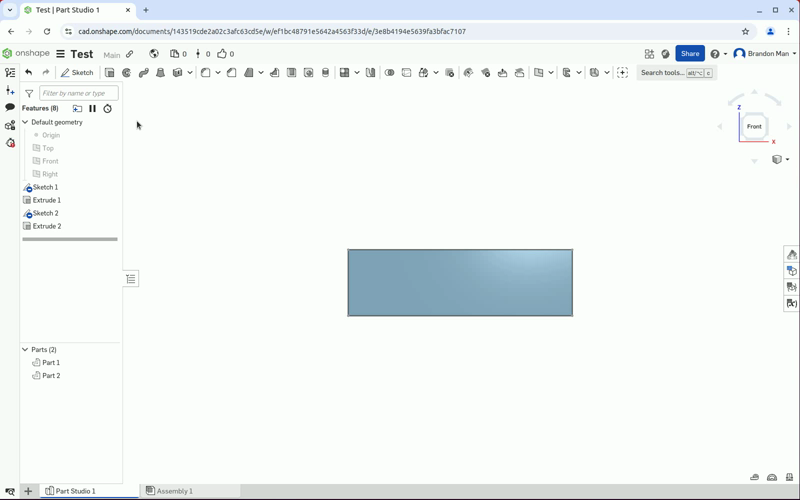
key(shift+7)
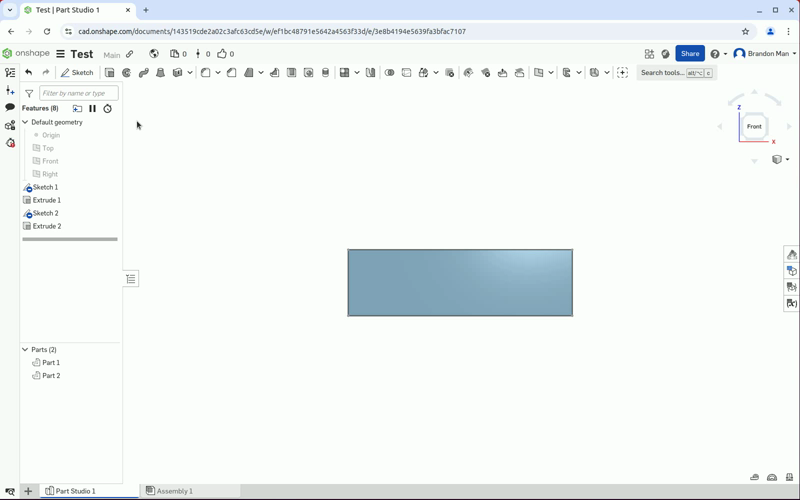
key(left, 2)
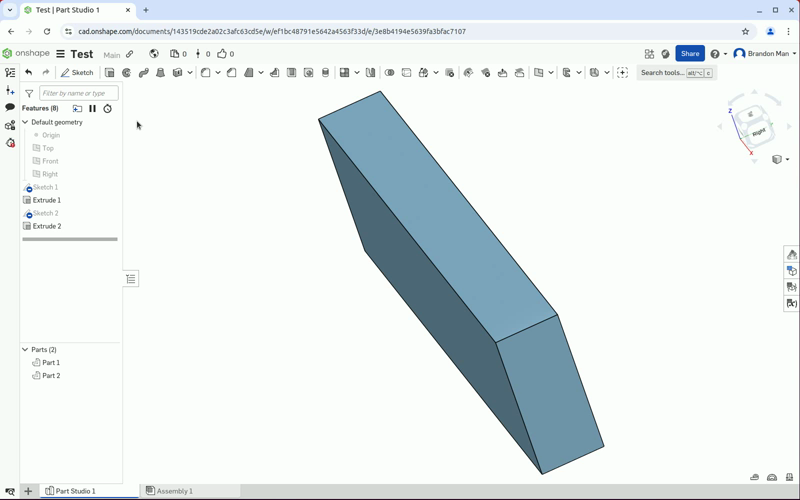
key(down, 2)
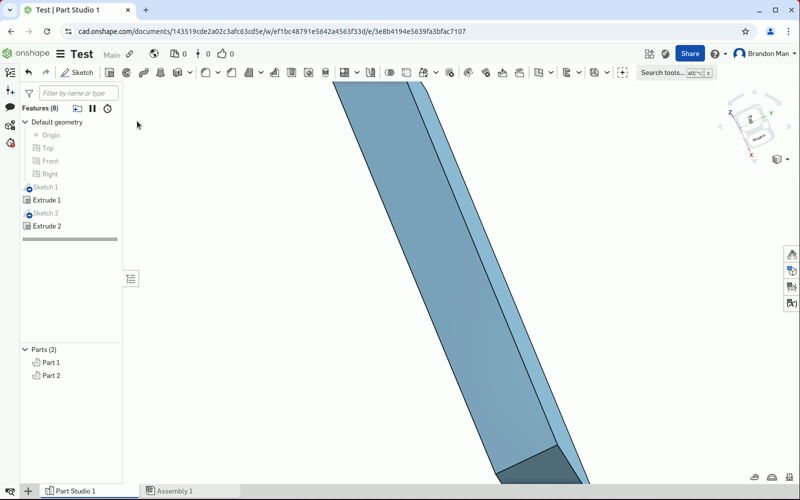
key(up, 2)
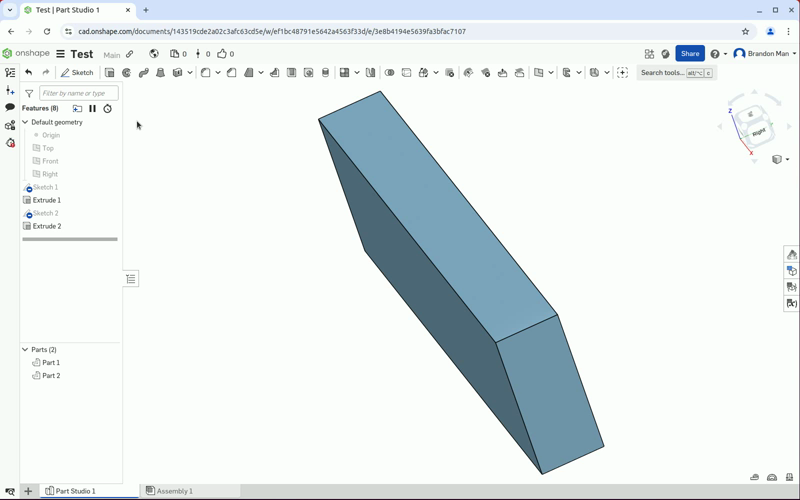
key(right, 2)
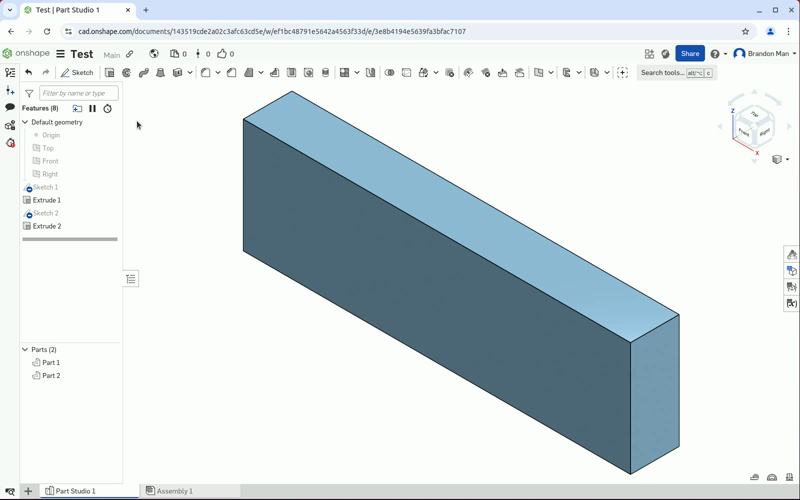
mouse_move(73, 189)
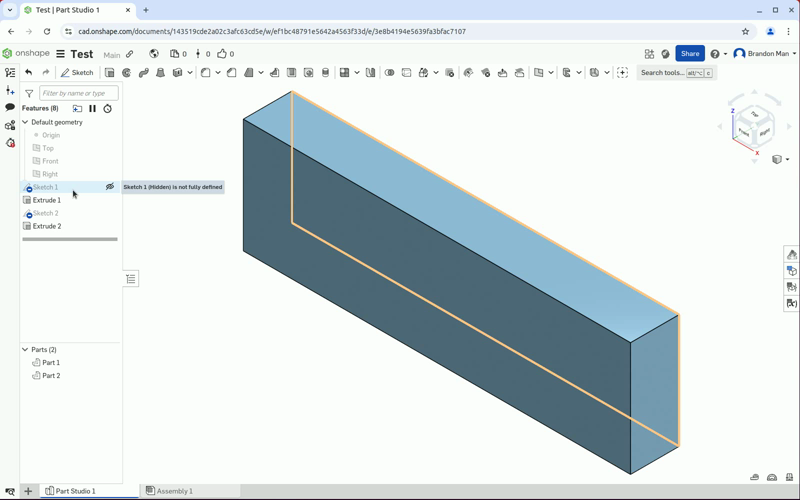
click(73, 189)